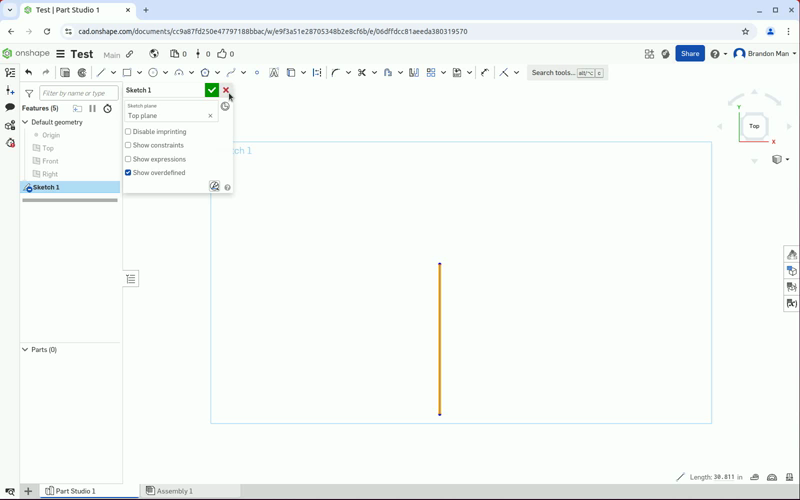
key(shift+h)
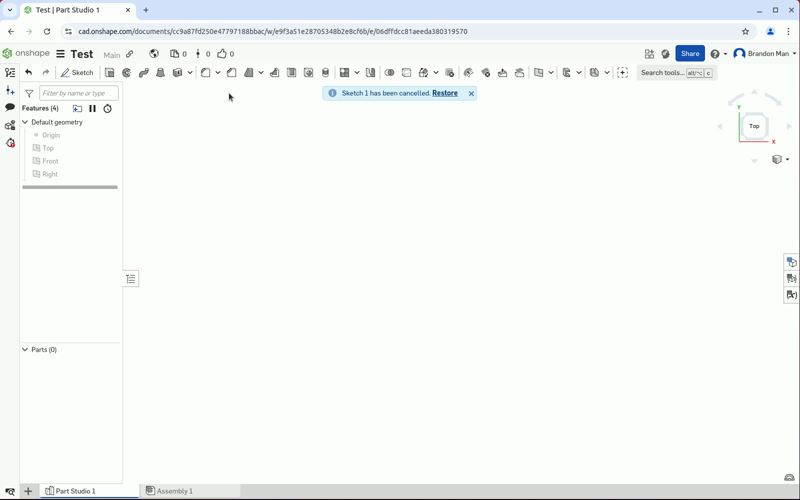
mouse_move(73, 352)
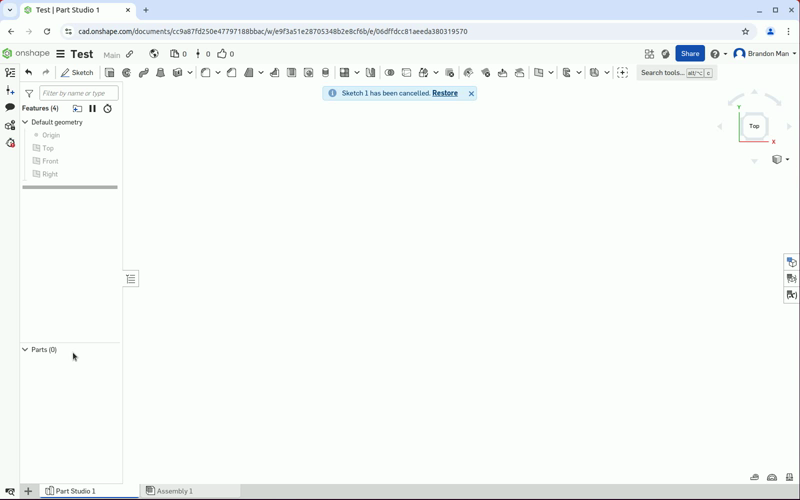
key(y)
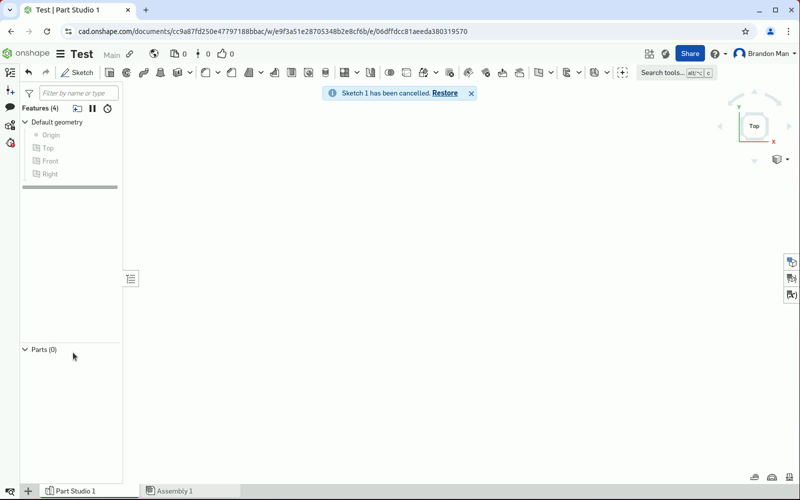
key(shift+p)
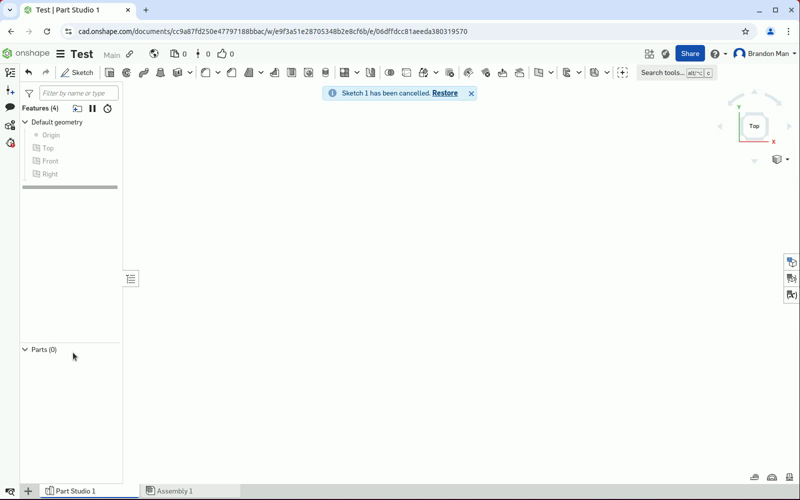
key(space)
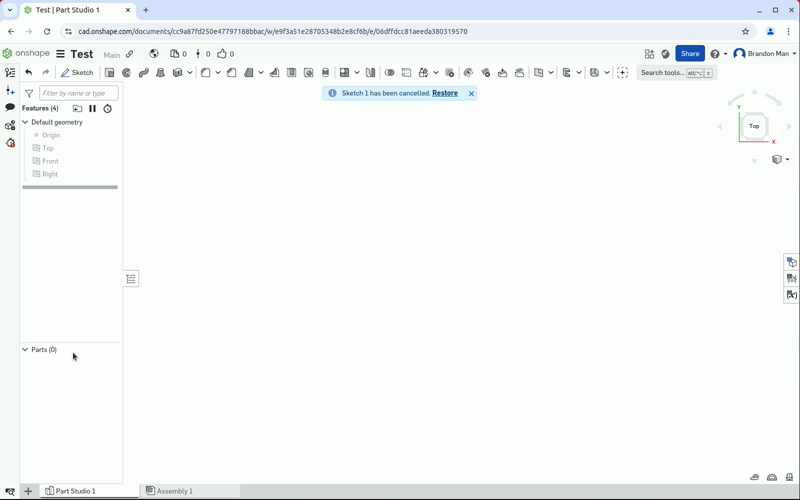
key_down(shift)
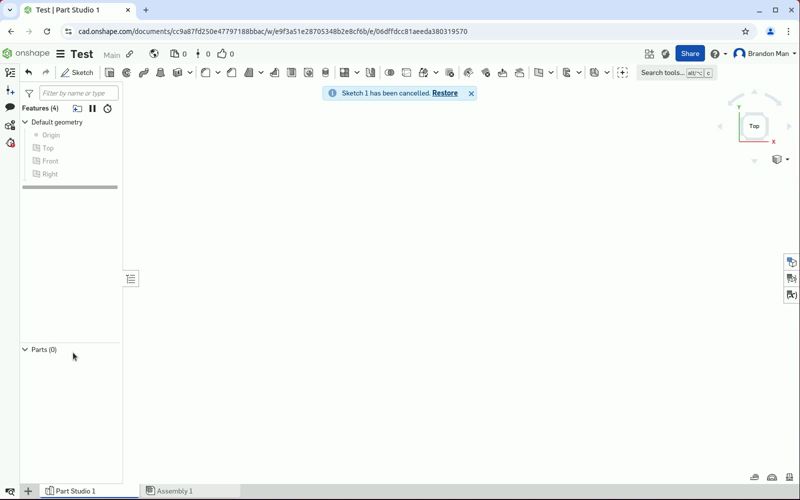
key(up)
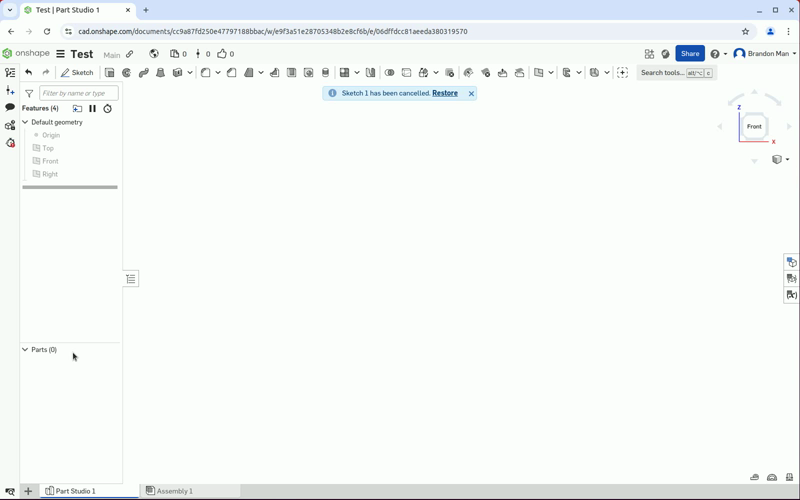
key_up(shift)
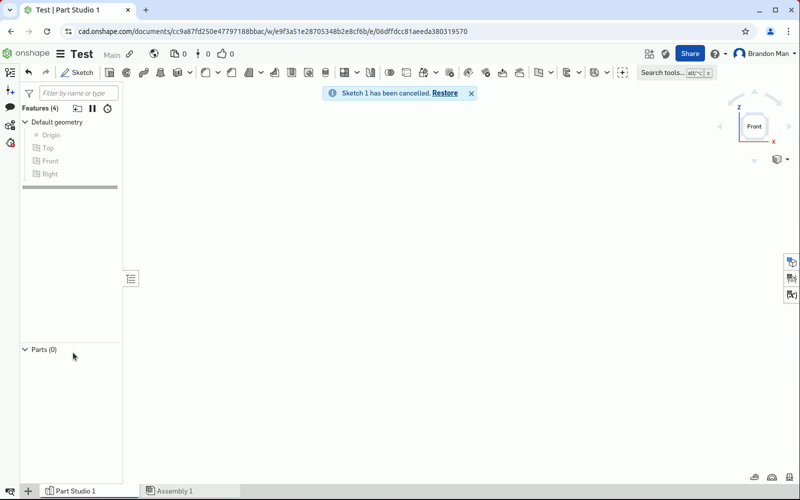
mouse_move(73, 352)
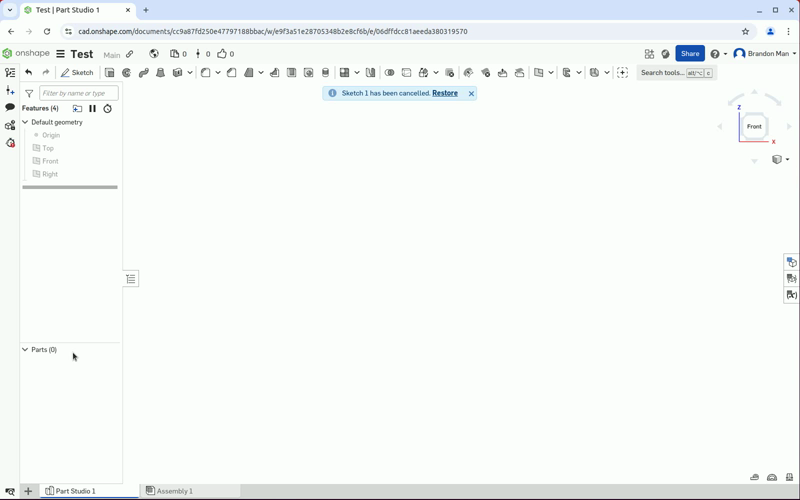
key(shift+y)
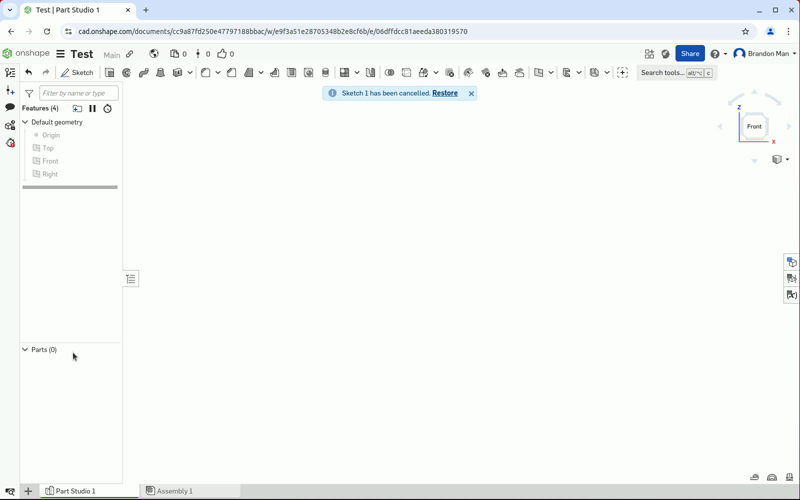
key(shift+s)
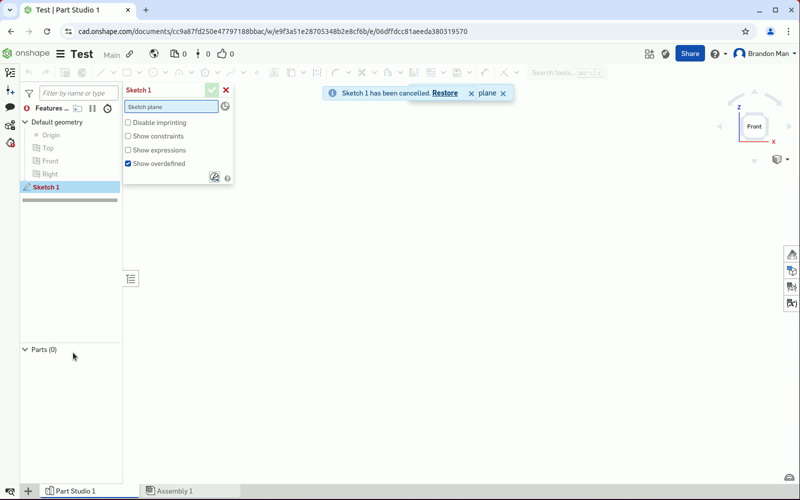
mouse_move(73, 163)
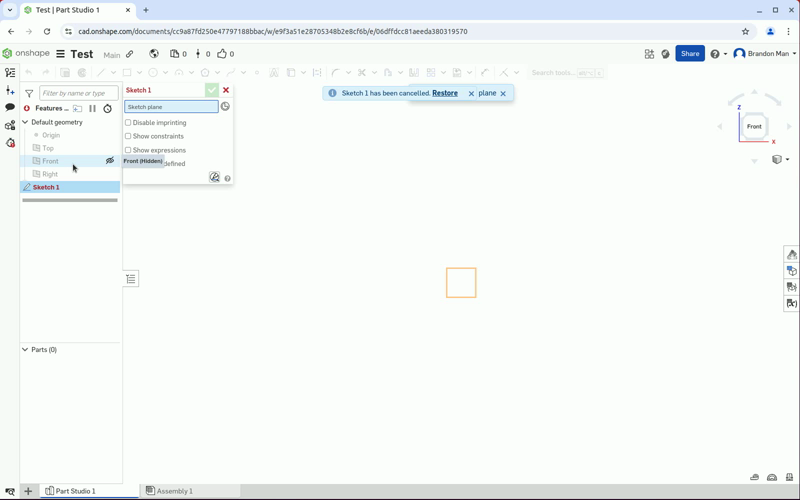
click(73, 163)
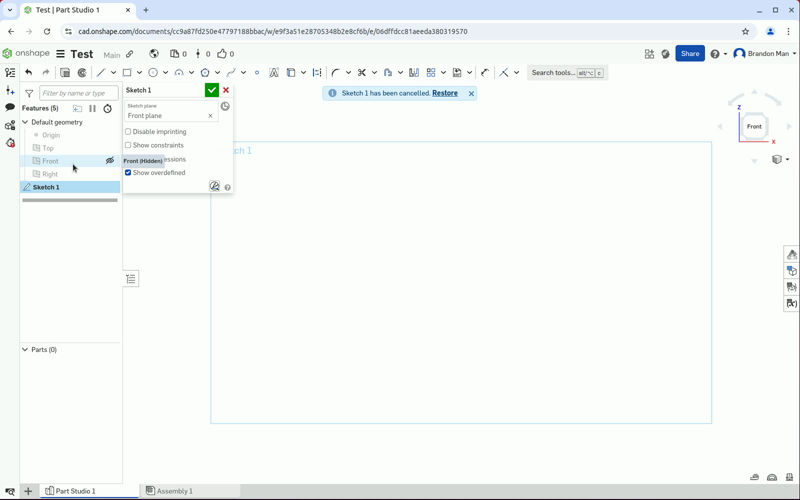
mouse_move(73, 352)
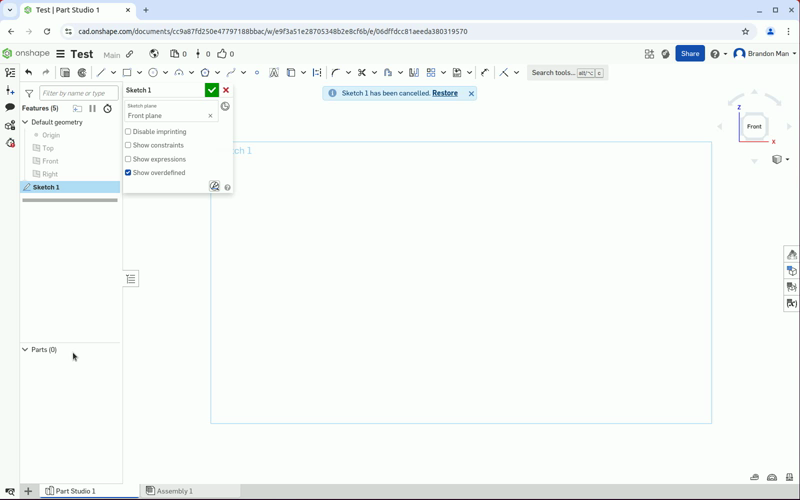
key(y)
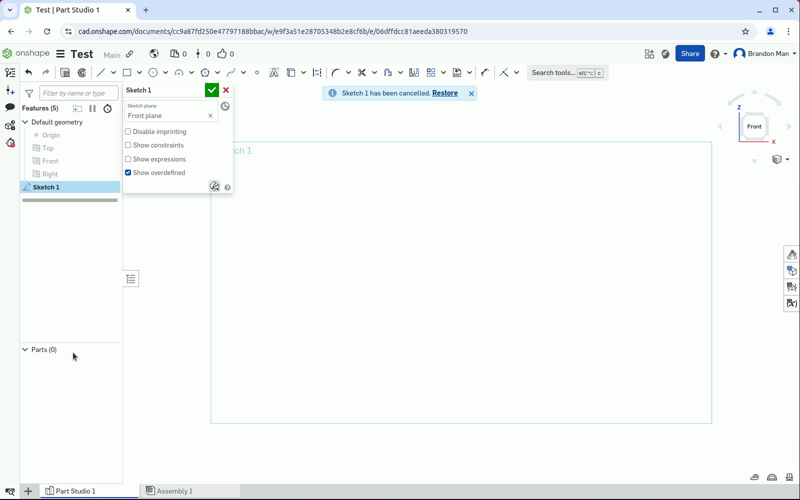
key(l)
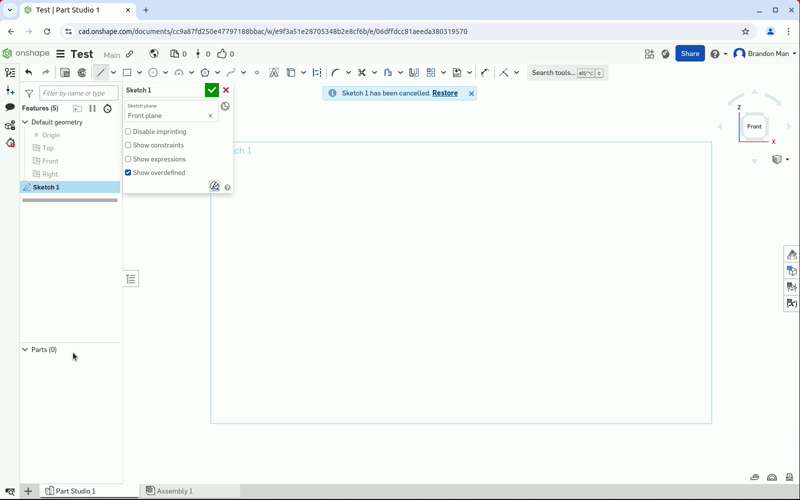
key_down(shift)
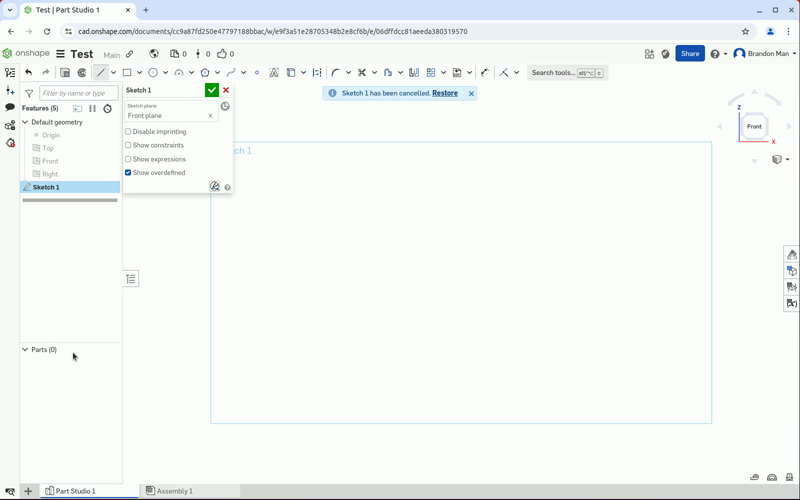
mouse_move(424, 343)
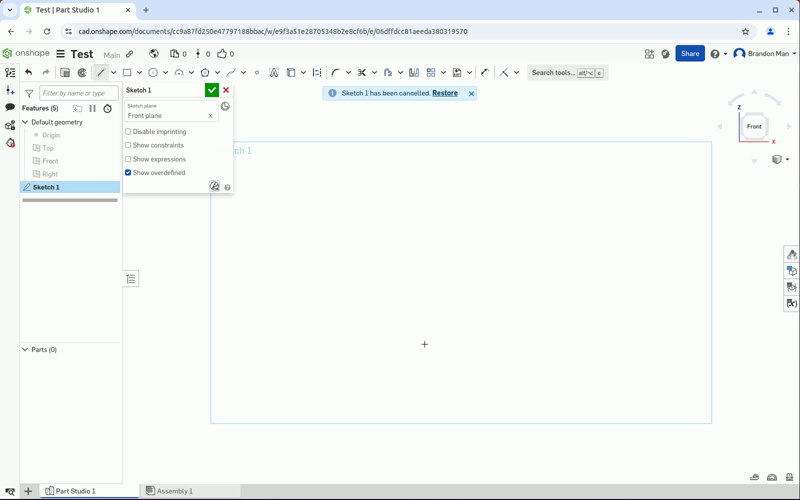
click(424, 343)
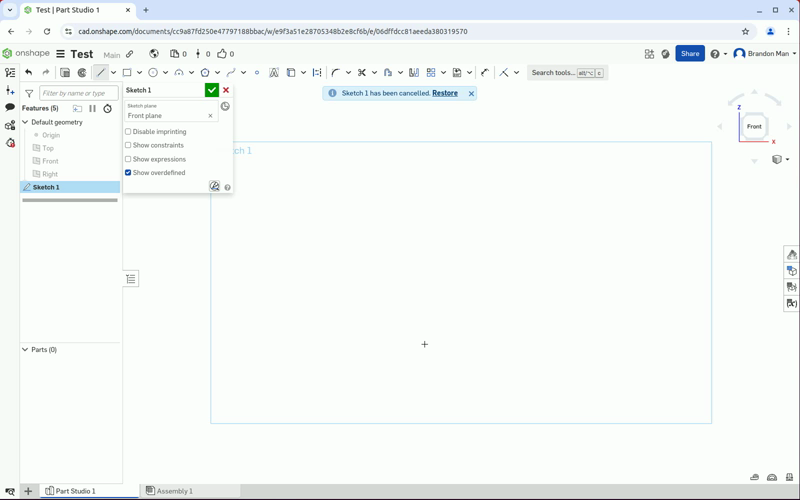
key_up(shift)
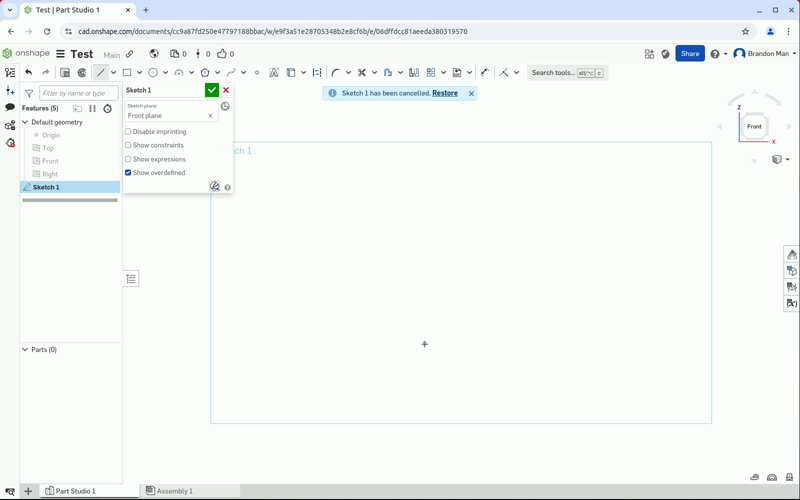
key_down(shift)
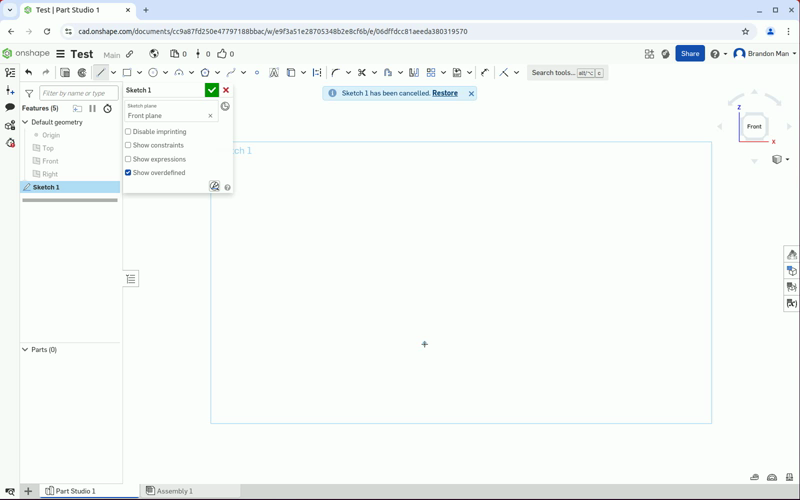
mouse_move(537, 343)
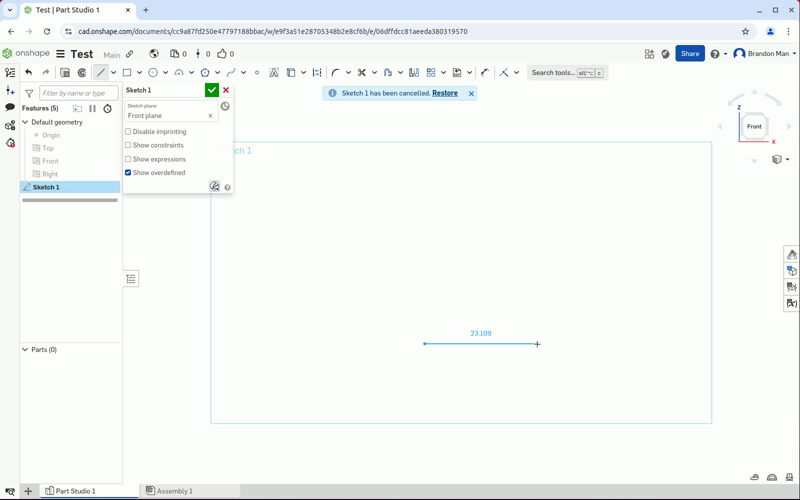
click(537, 343)
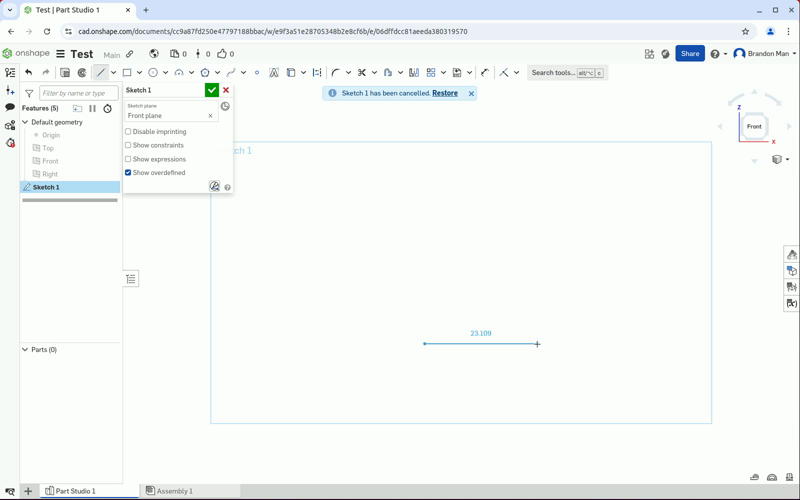
key_up(shift)
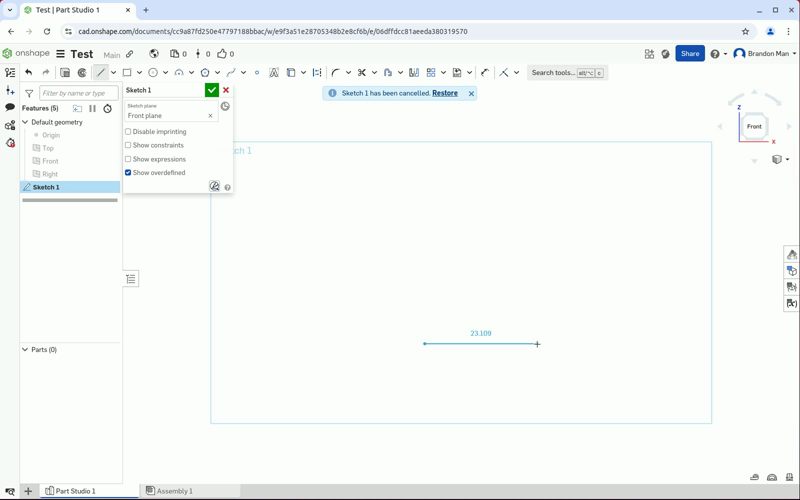
key_down(shift)
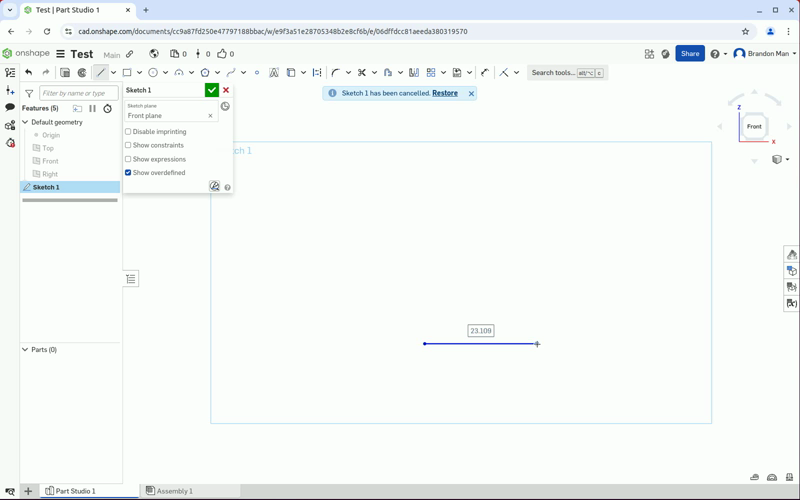
mouse_move(537, 231)
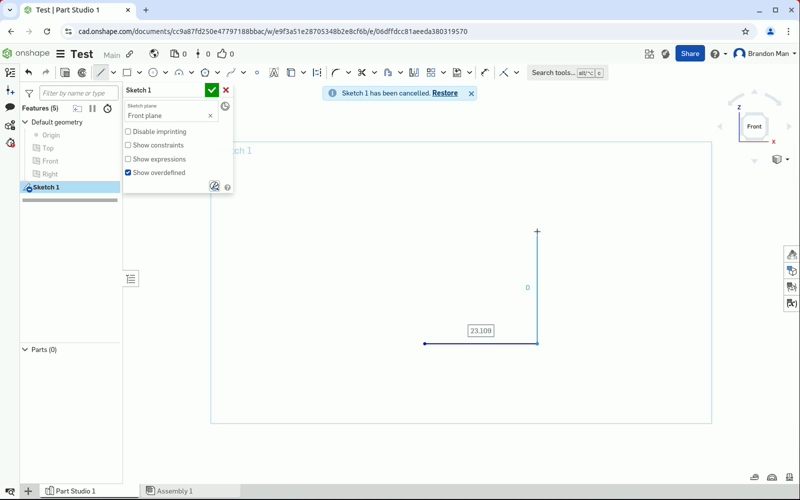
click(537, 231)
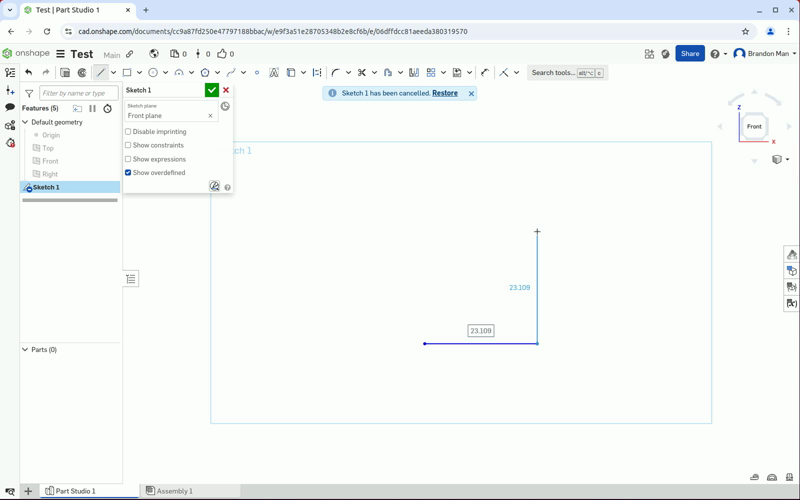
key_up(shift)
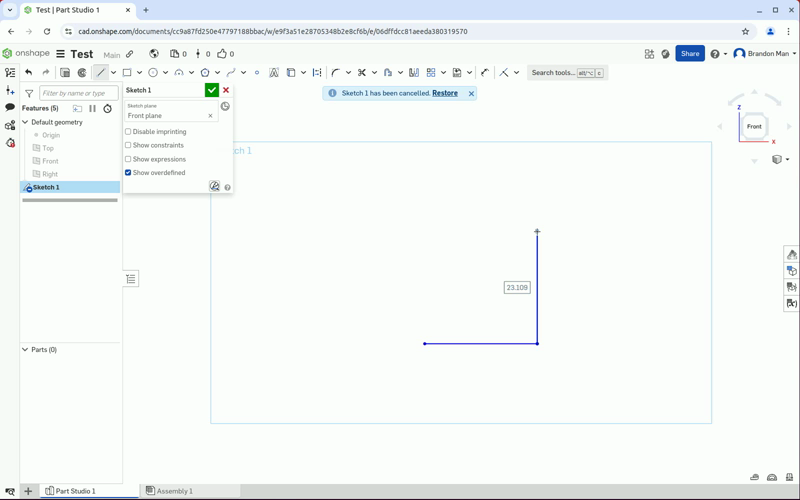
key_down(shift)
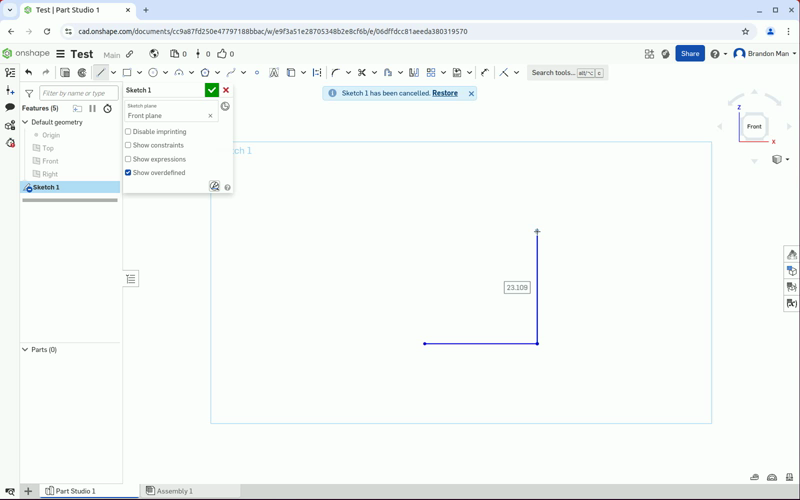
mouse_move(424, 231)
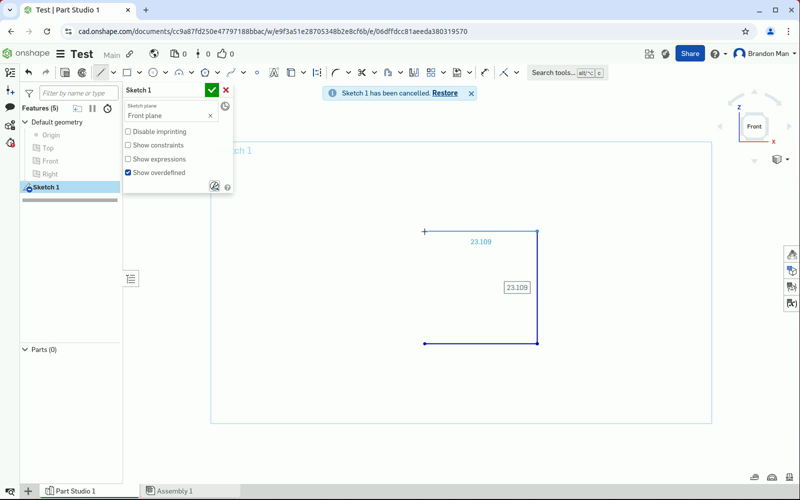
click(424, 231)
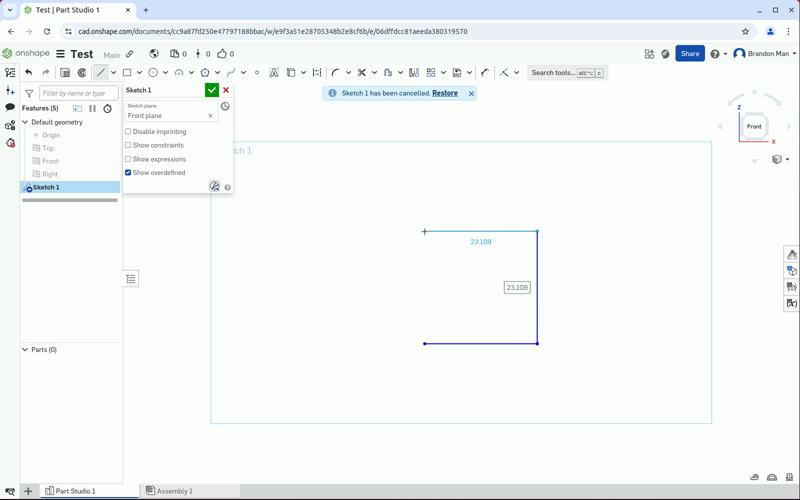
key_up(shift)
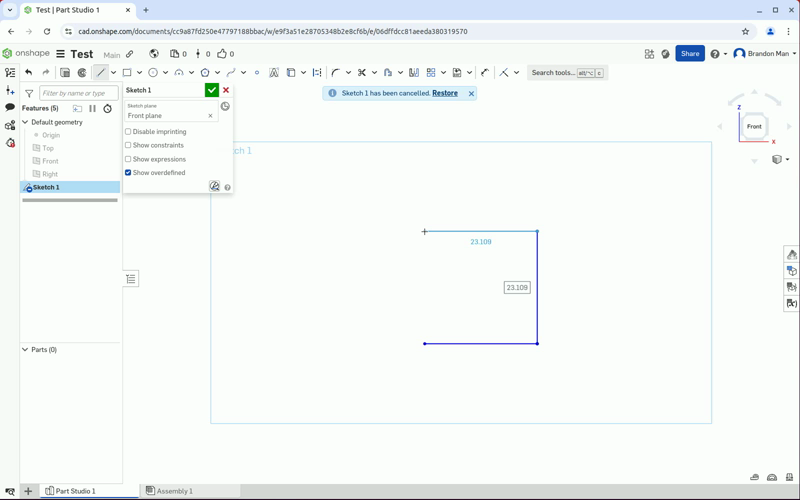
key_down(shift)
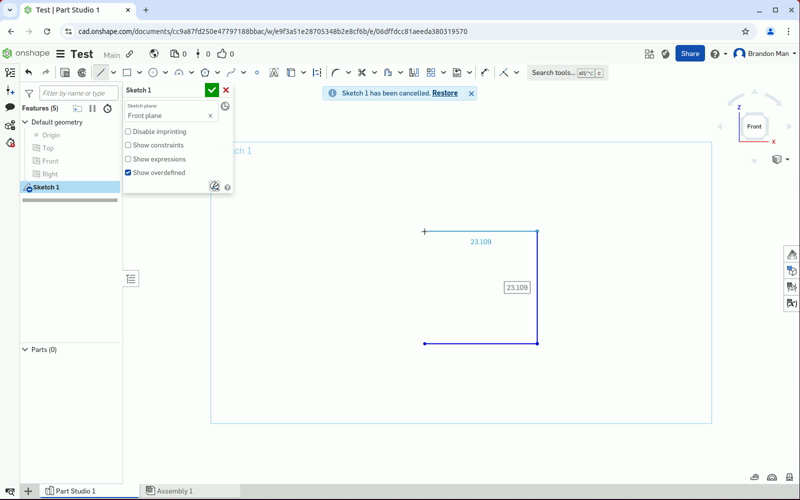
mouse_move(424, 343)
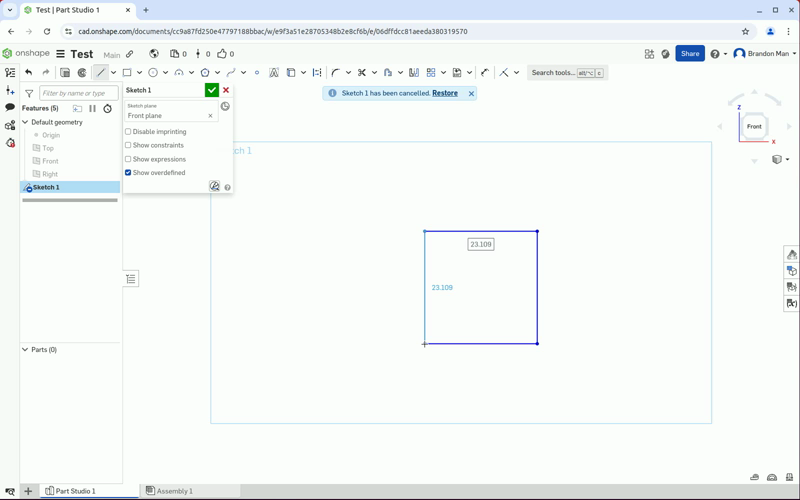
key_up(shift)
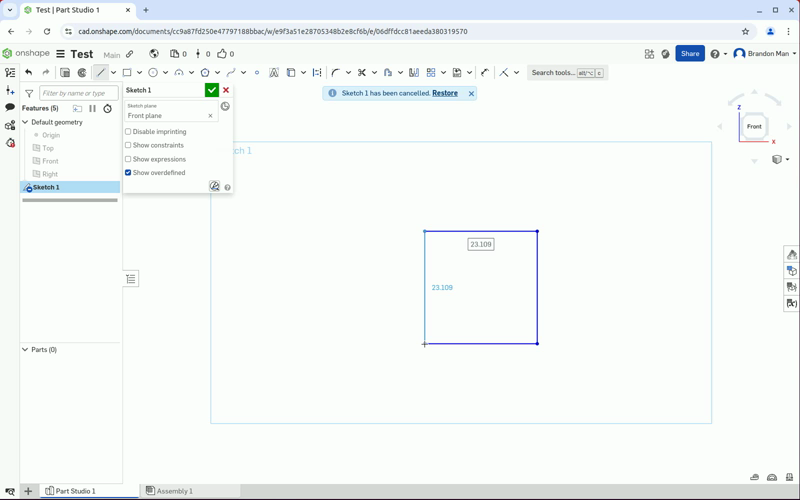
click(424, 343)
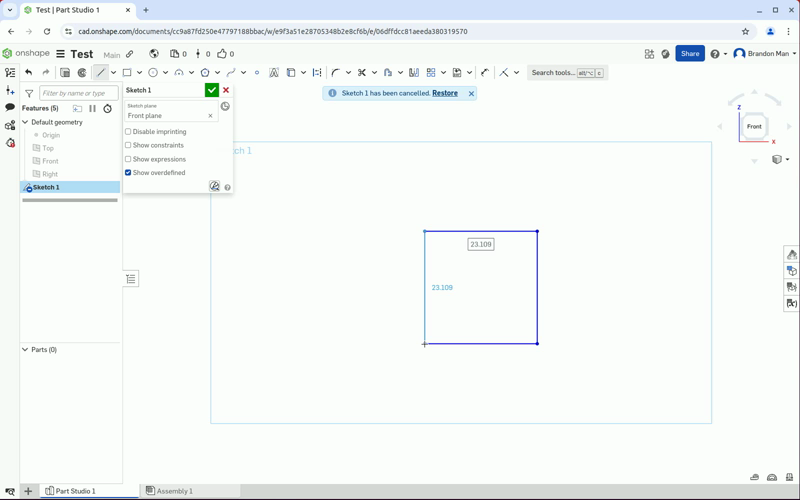
key(esc)
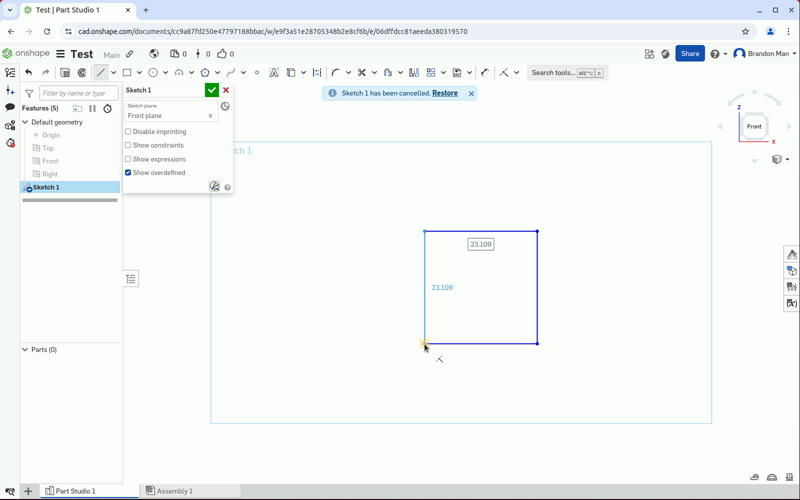
mouse_move(460, 331)
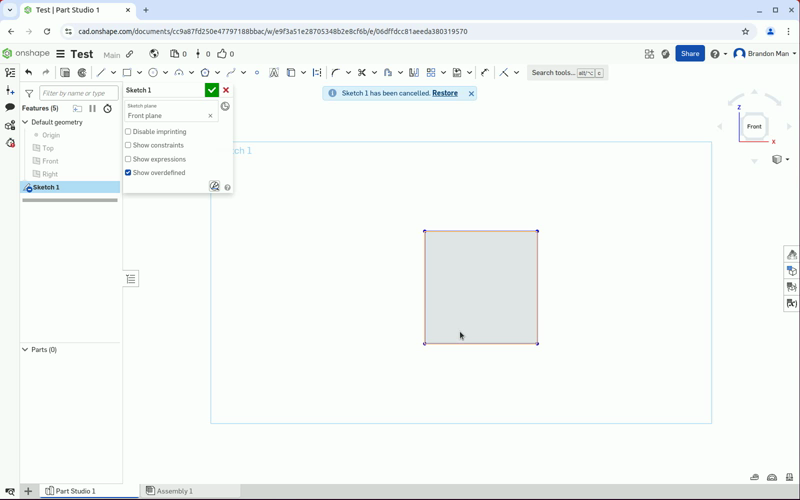
click(460, 331)
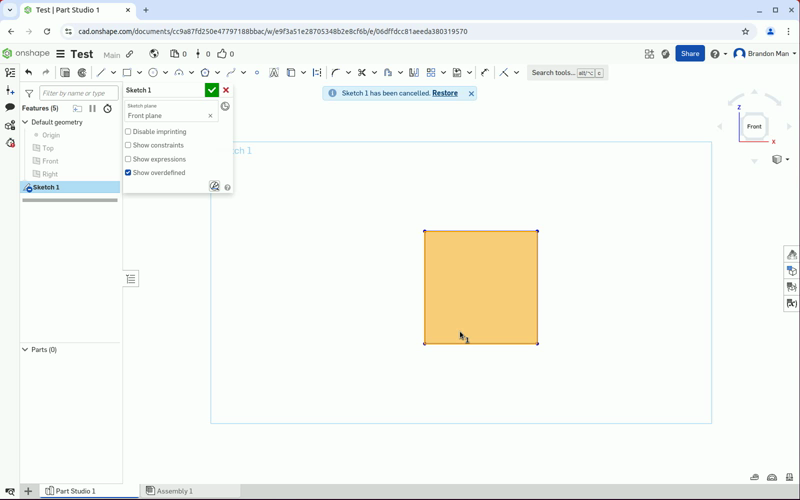
mouse_move(73, 352)
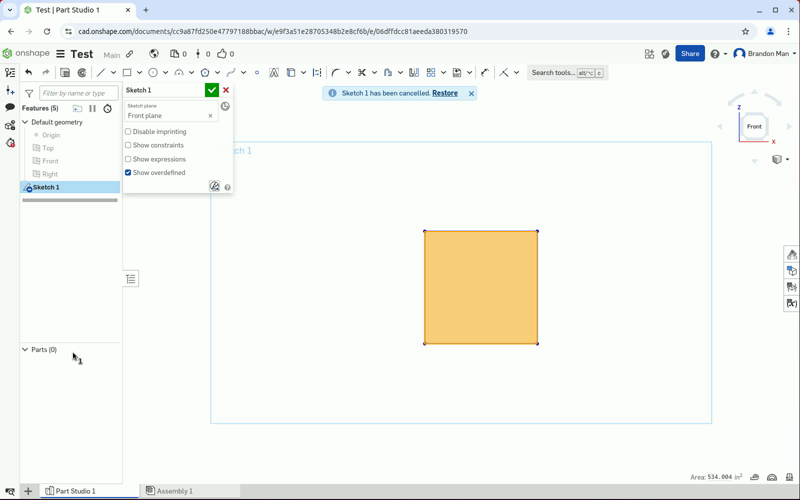
key(shift+y)
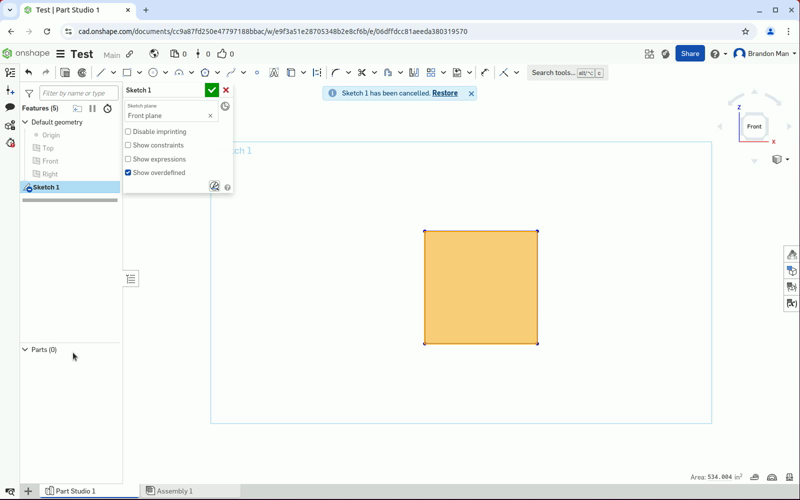
key(shift+e)
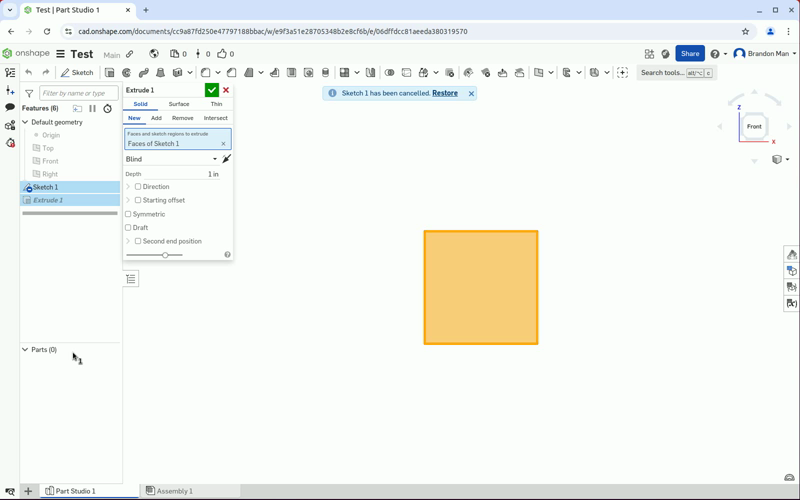
mouse_move(143, 106)
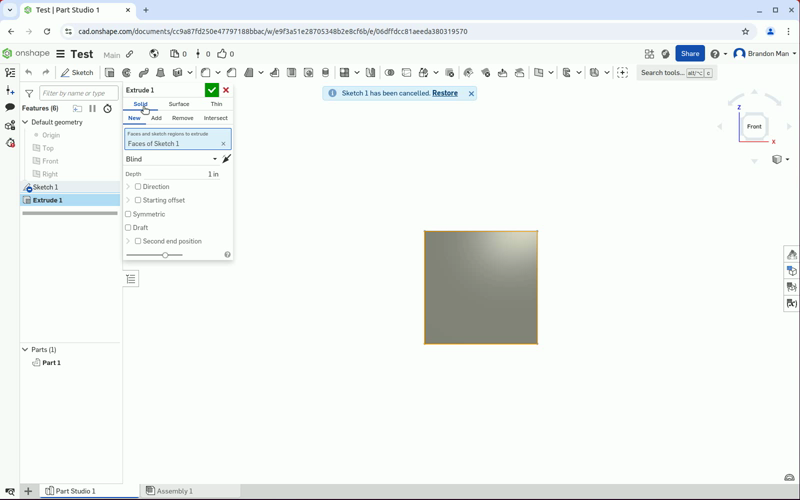
click(143, 106)
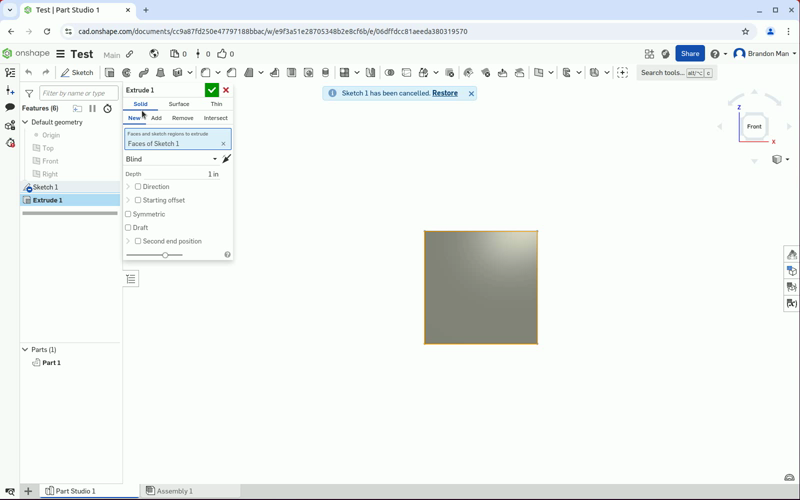
mouse_move(137, 120)
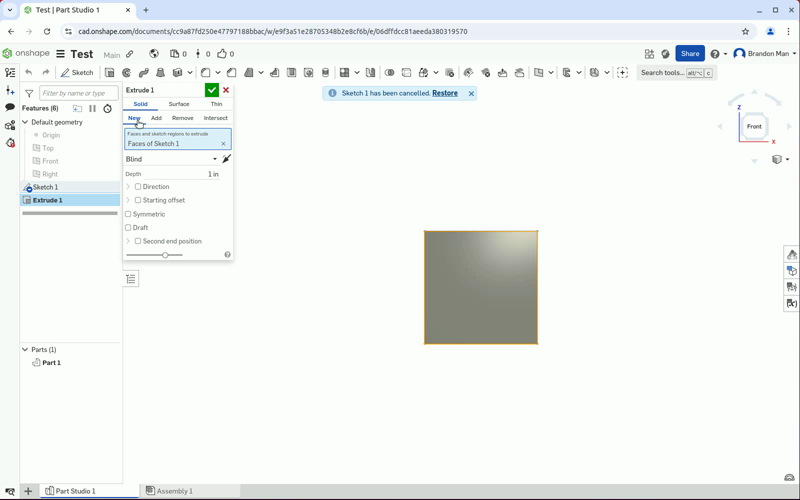
click(137, 120)
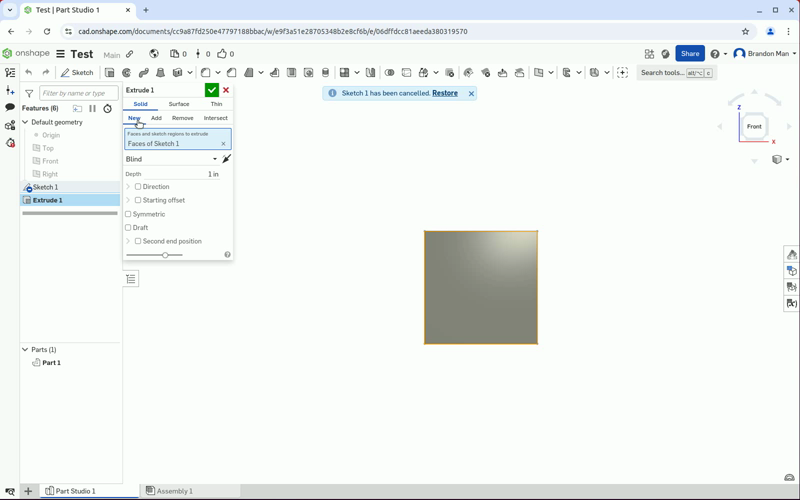
key(tab, 4)
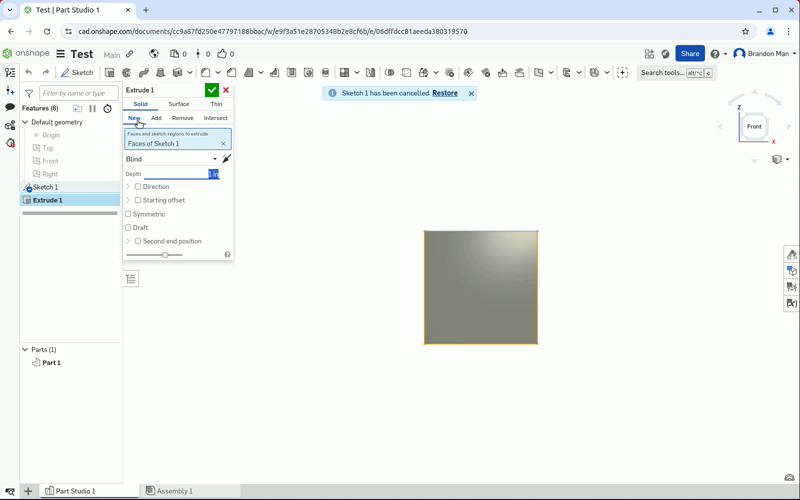
text(23.108)
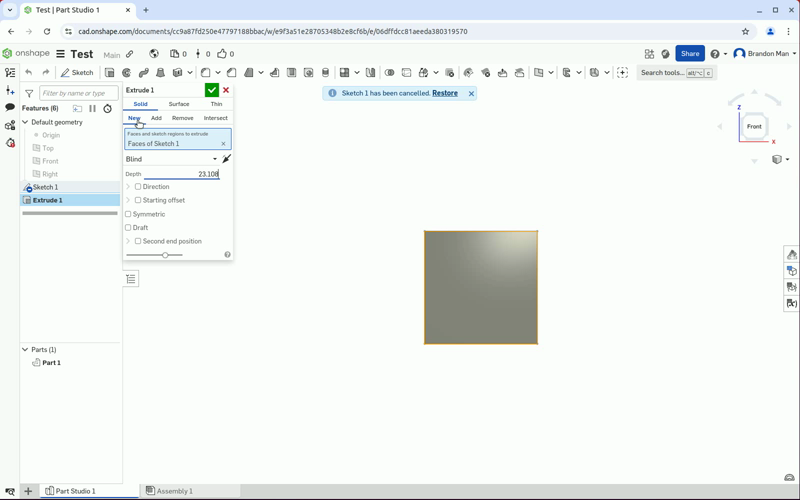
key(enter)
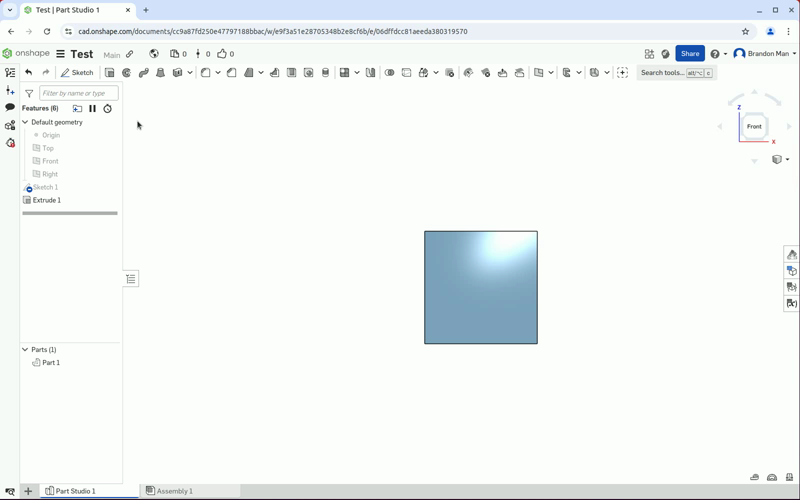
key(shift+h)
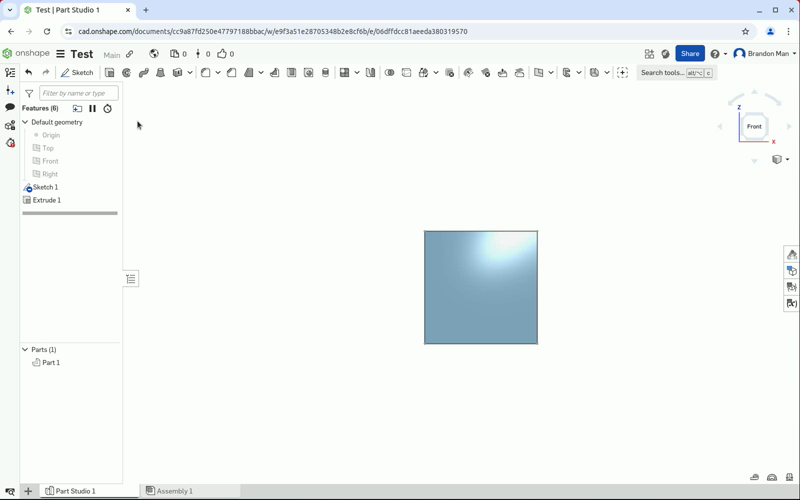
key(shift+h)
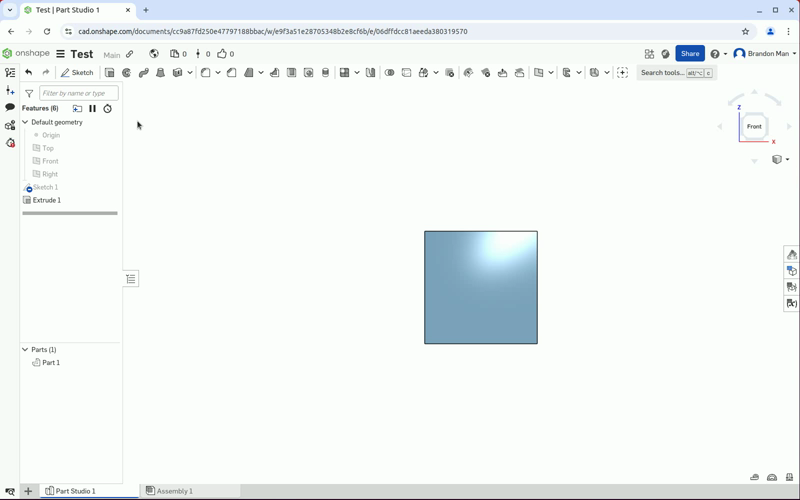
mouse_move(73, 189)
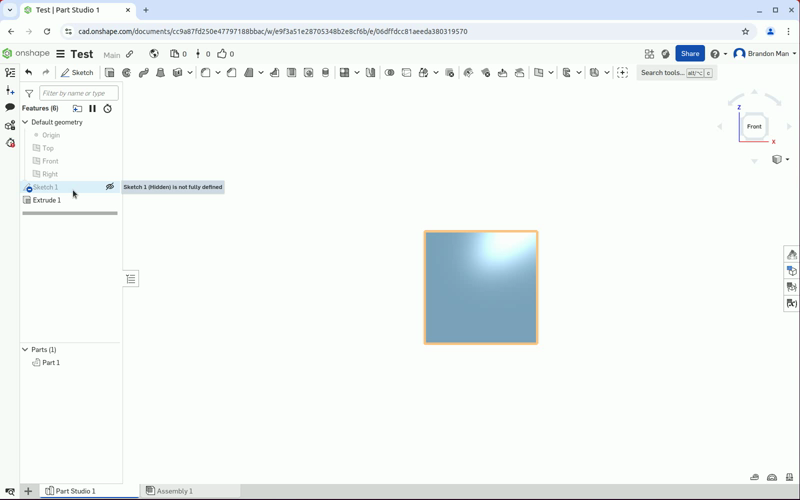
click(73, 189)
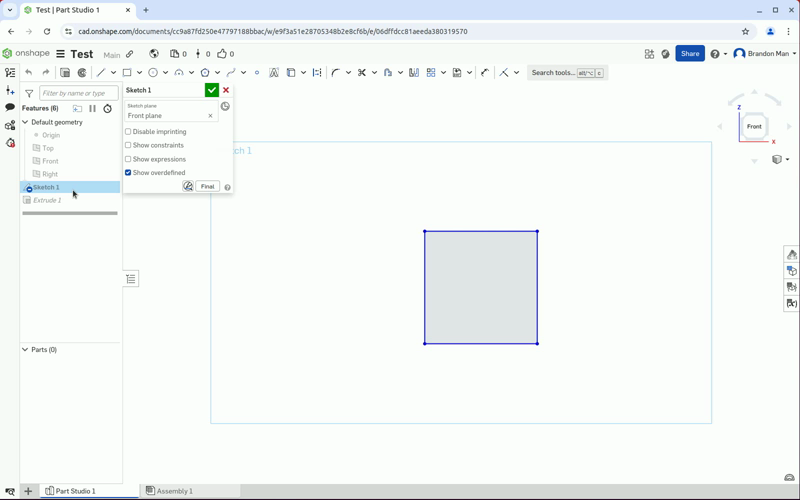
mouse_move(229, 92)
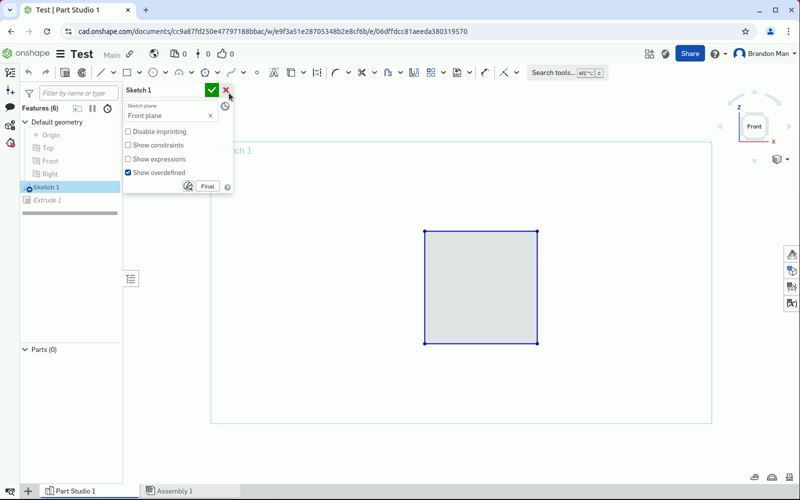
click(229, 92)
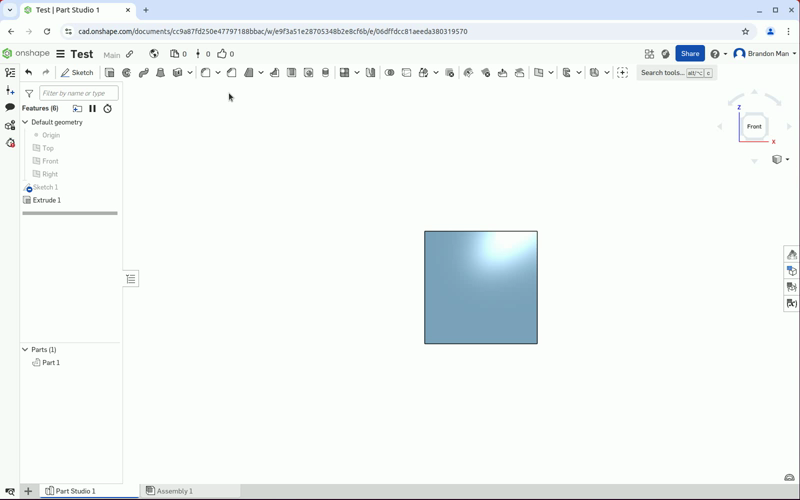
mouse_move(541, 75)
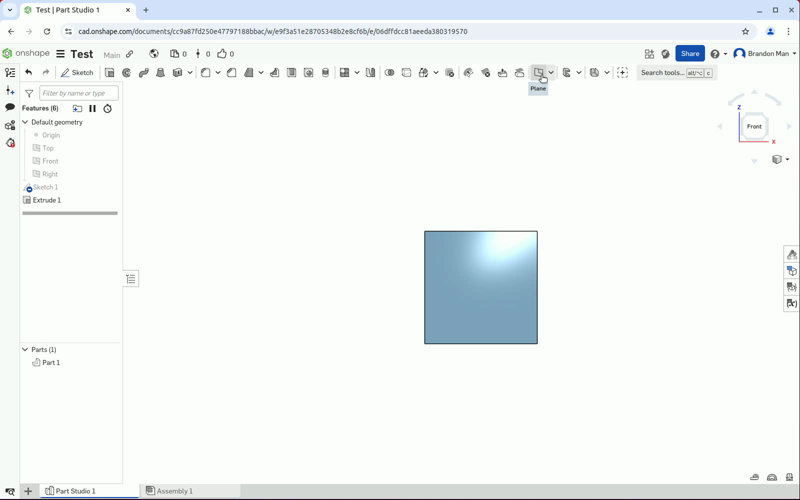
click(541, 75)
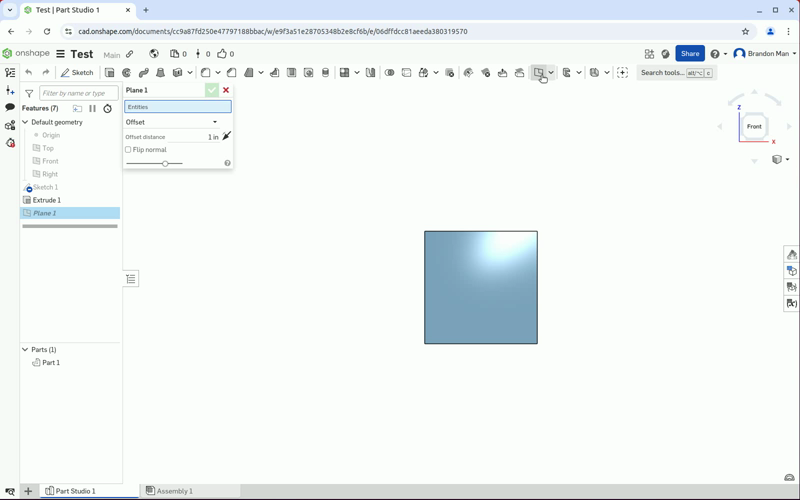
mouse_move(73, 163)
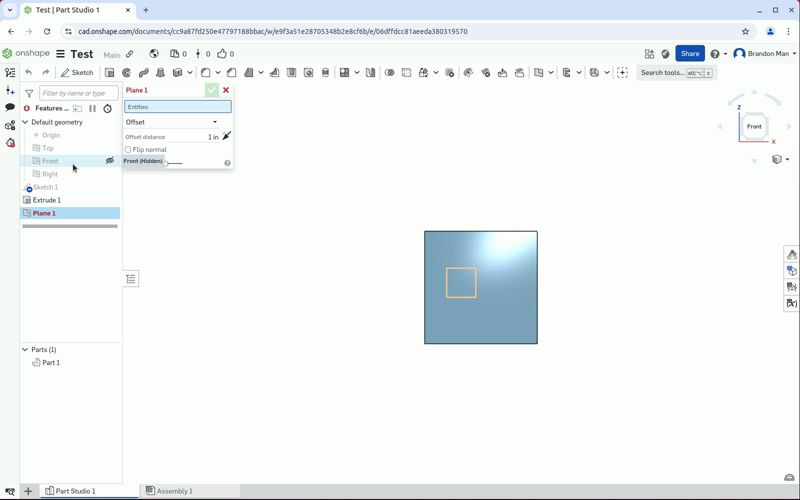
click(73, 163)
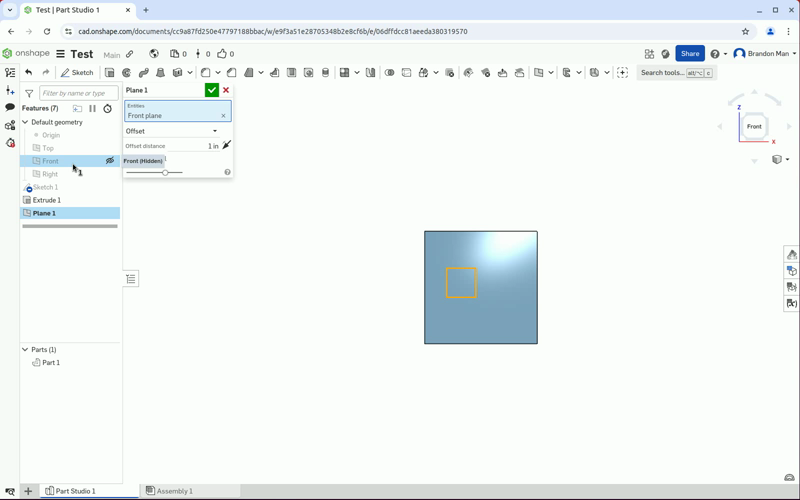
key(tab, 2)
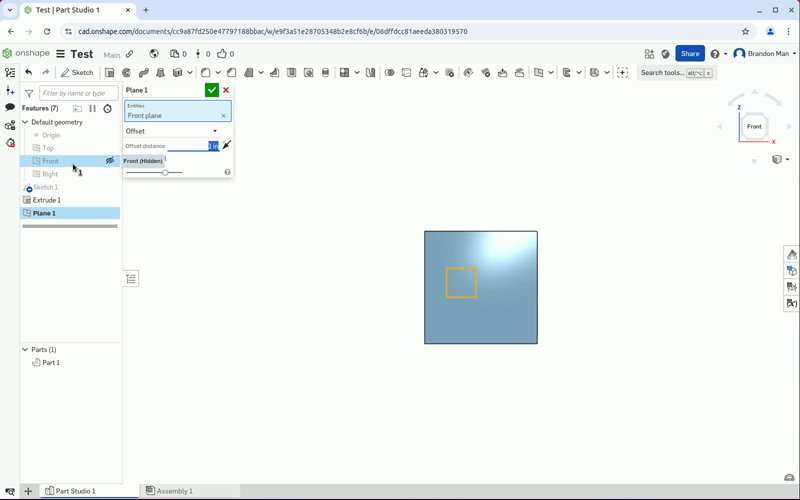
text(23.108)
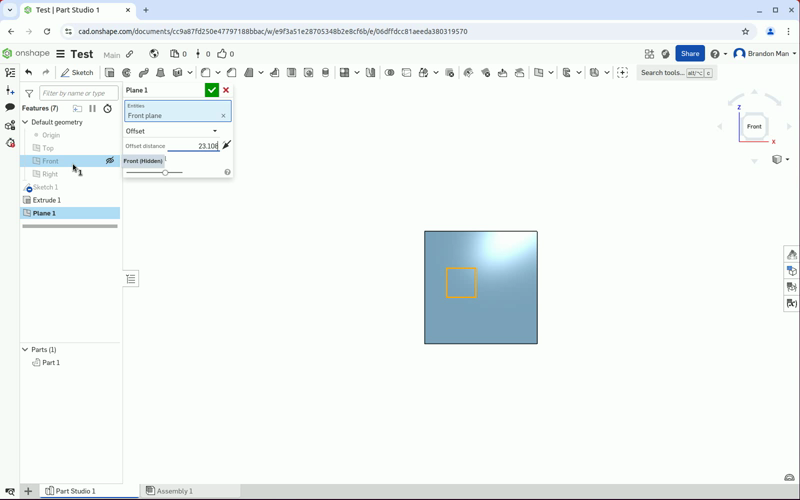
key(enter, 2)
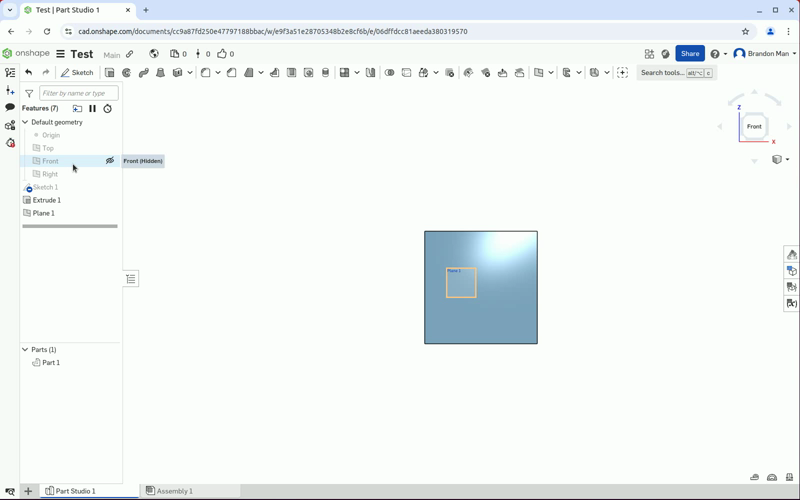
key(shift+s)
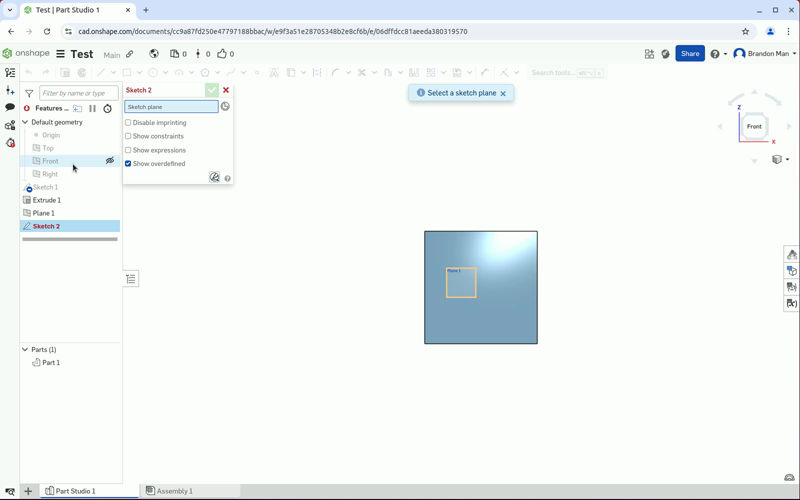
mouse_move(73, 215)
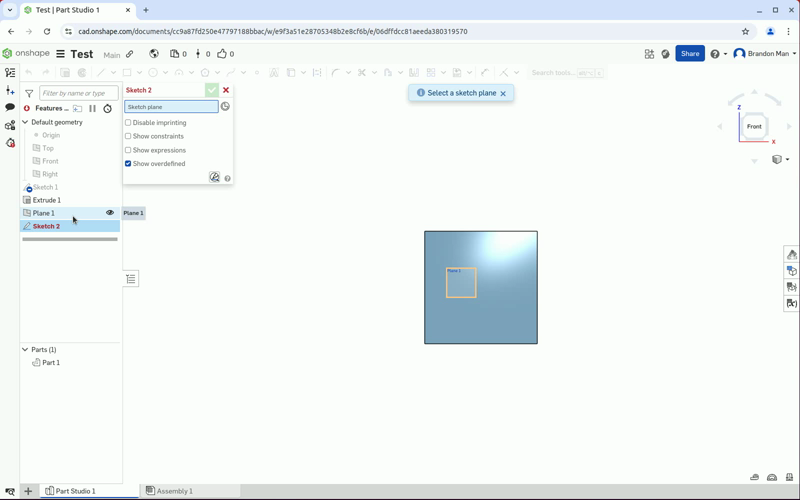
click(73, 215)
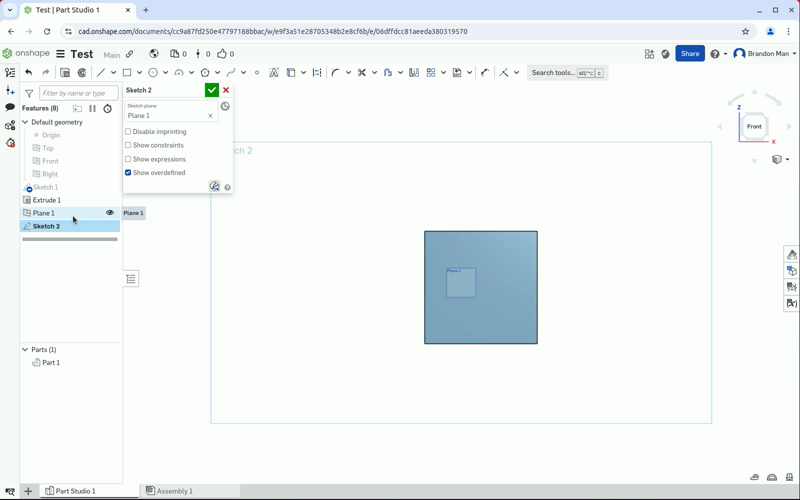
mouse_move(73, 352)
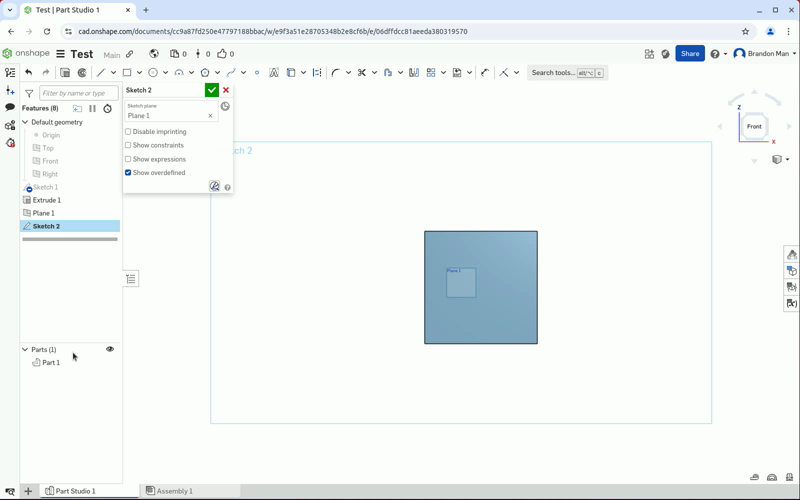
key(y)
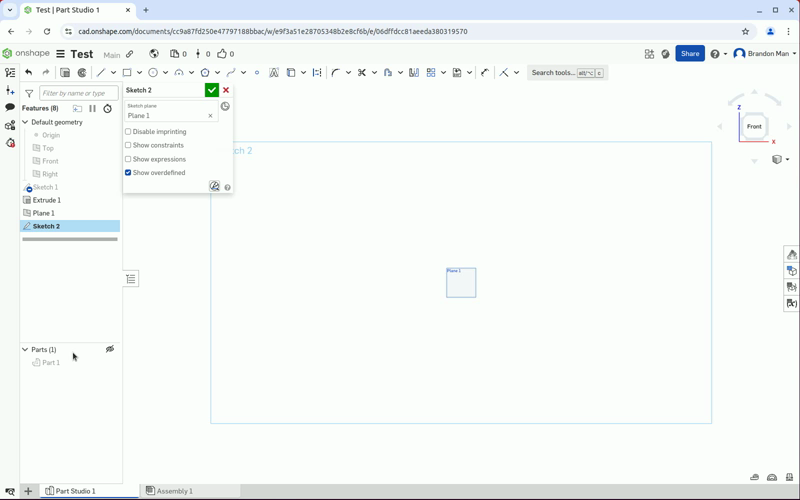
key(l)
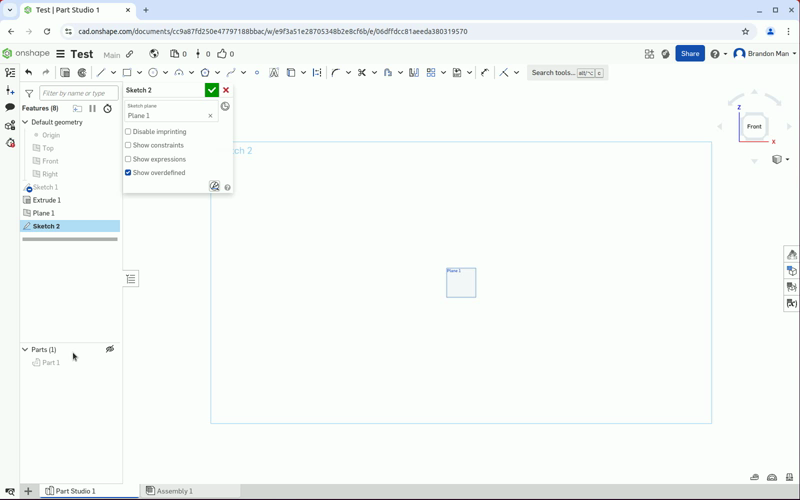
key_down(shift)
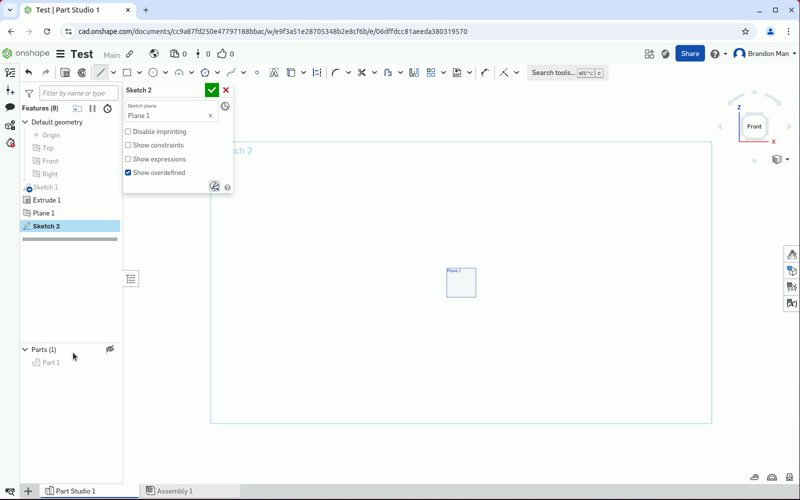
mouse_move(424, 343)
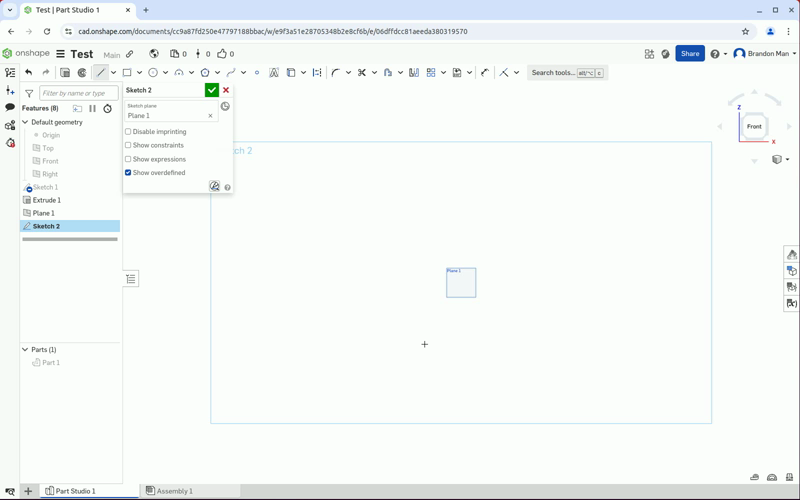
click(424, 343)
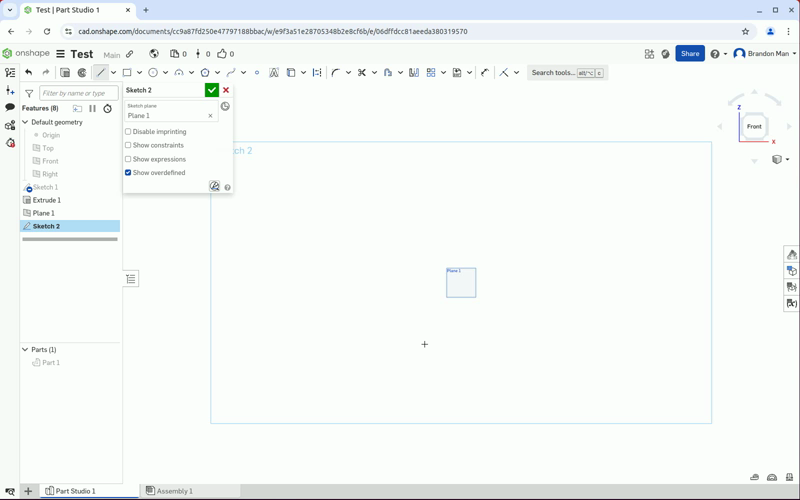
key_up(shift)
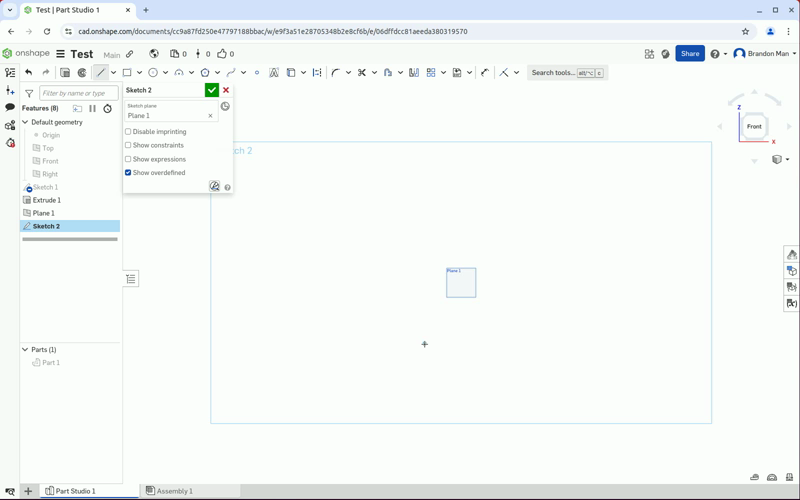
key_down(shift)
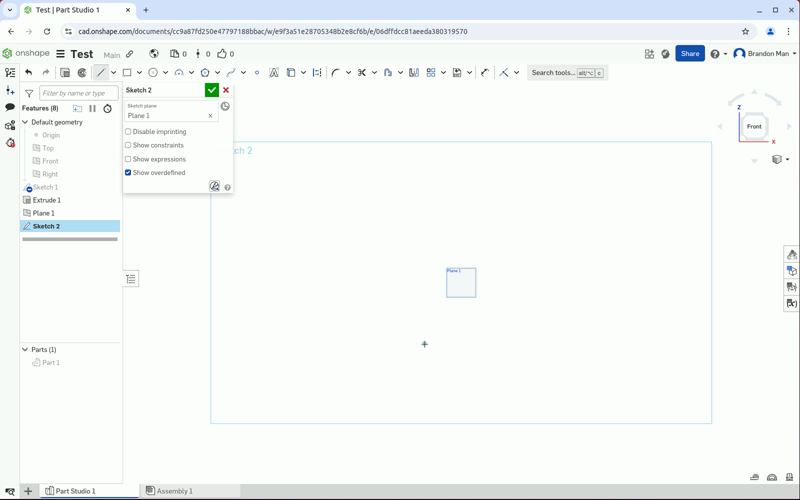
mouse_move(454, 343)
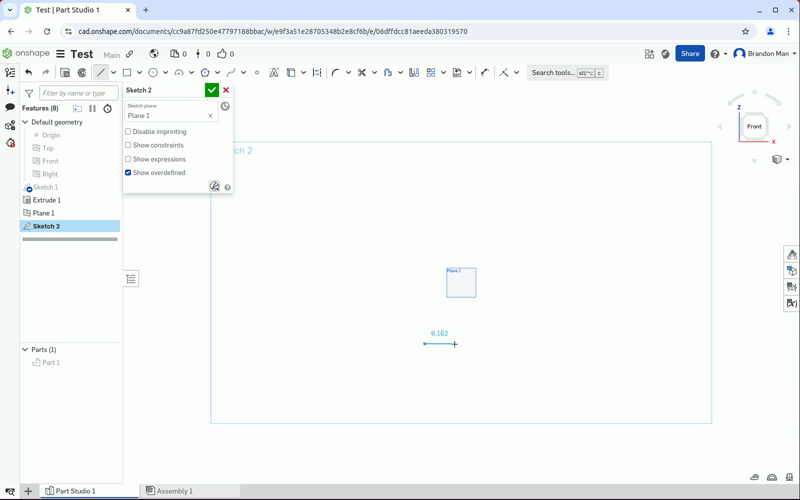
mouse_move(481, 343)
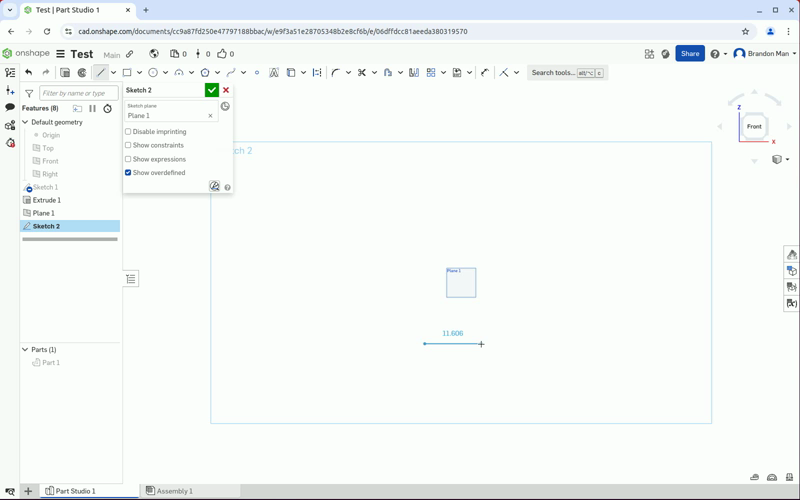
click(481, 343)
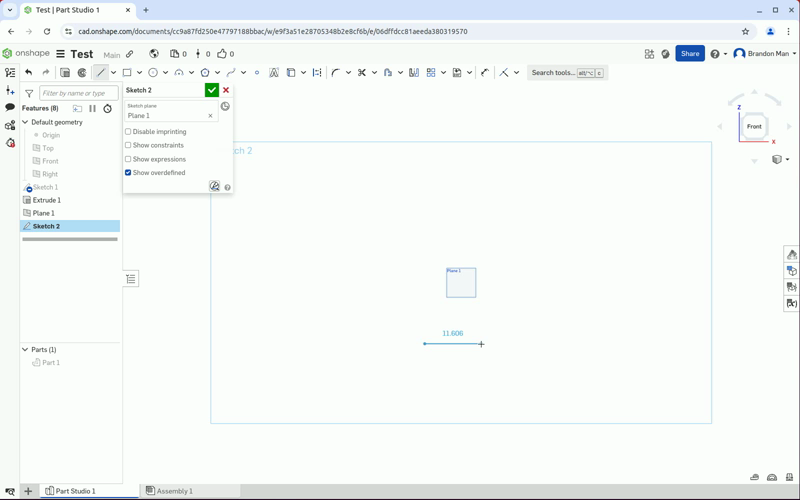
key_up(shift)
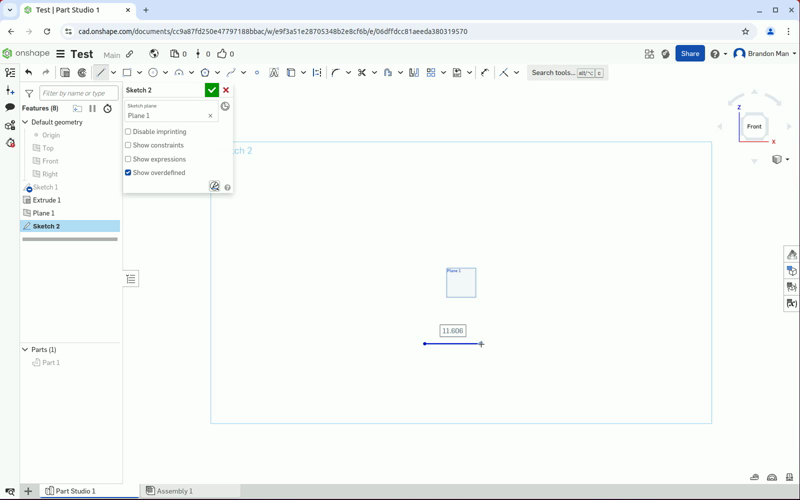
key_down(shift)
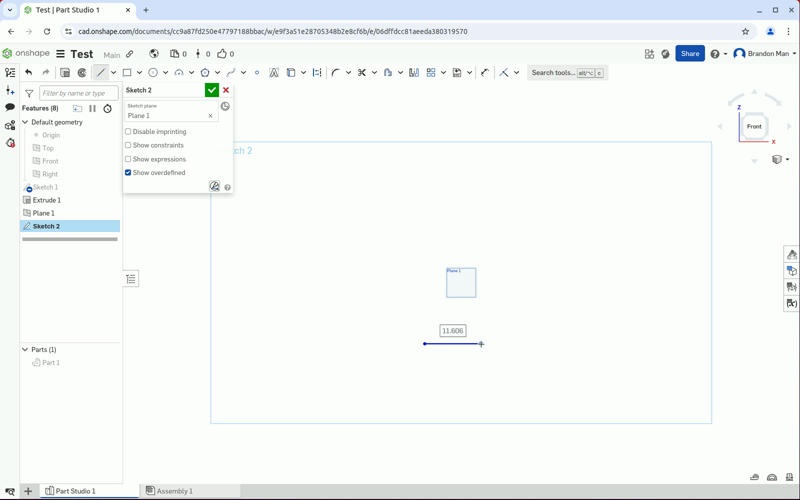
mouse_move(511, 343)
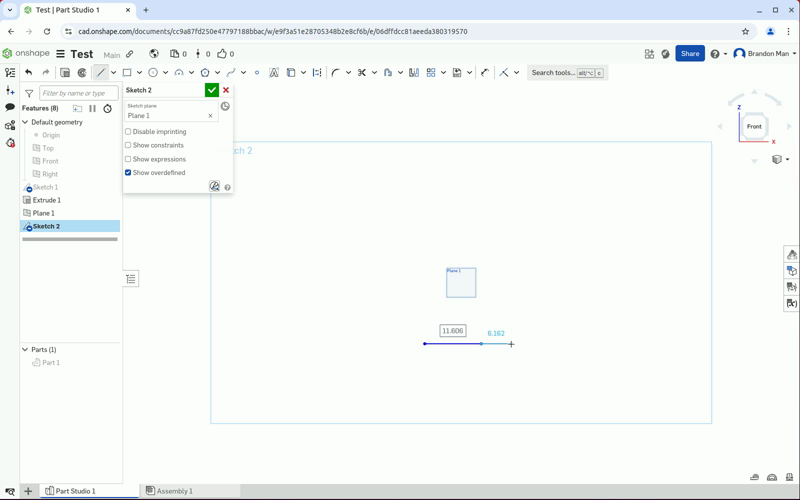
mouse_move(481, 287)
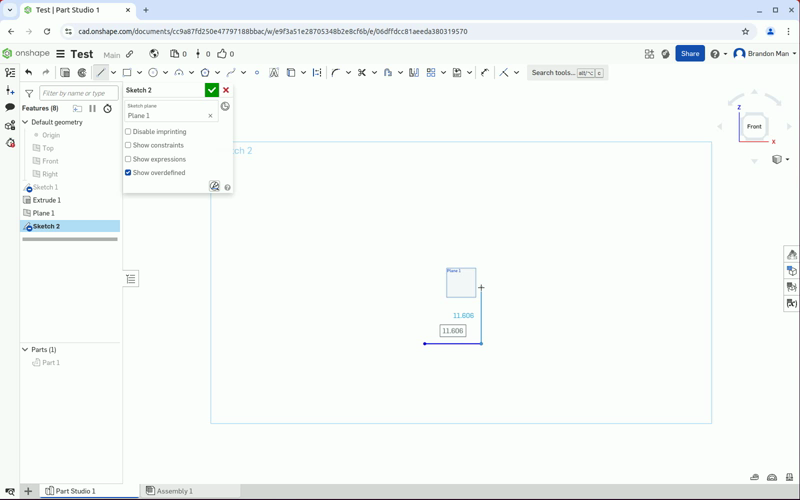
click(481, 287)
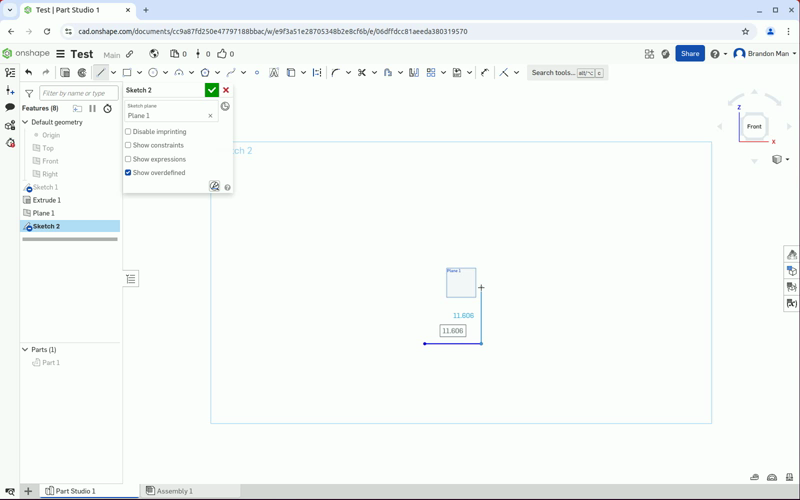
key_up(shift)
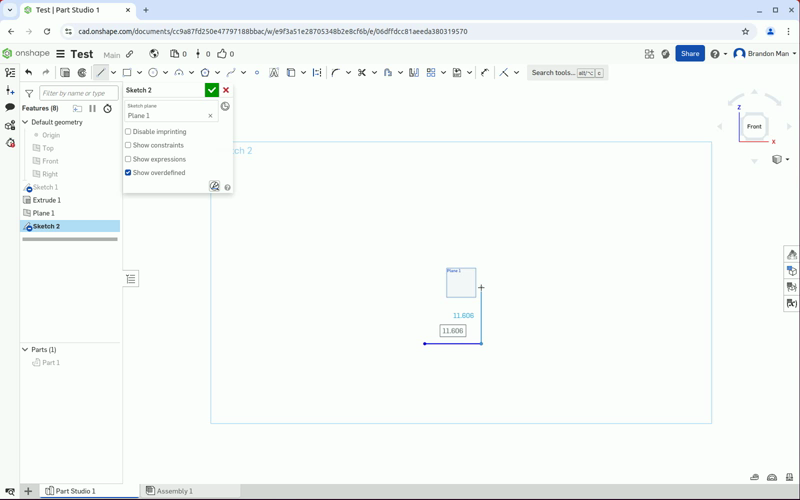
key_down(shift)
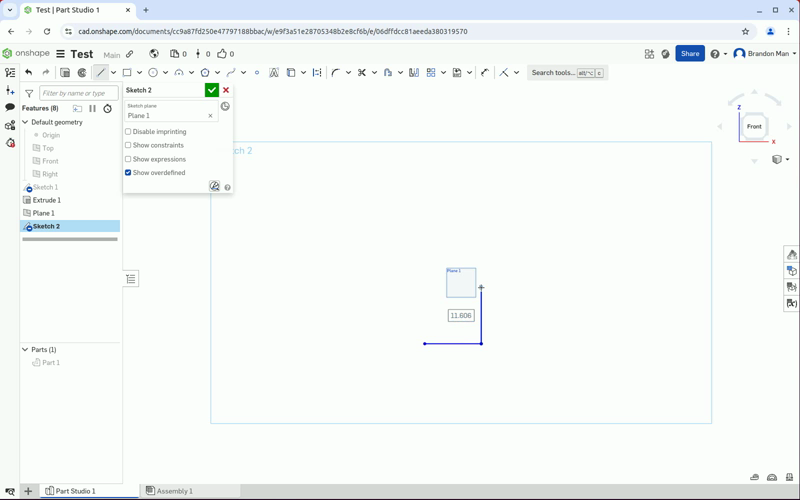
mouse_move(511, 287)
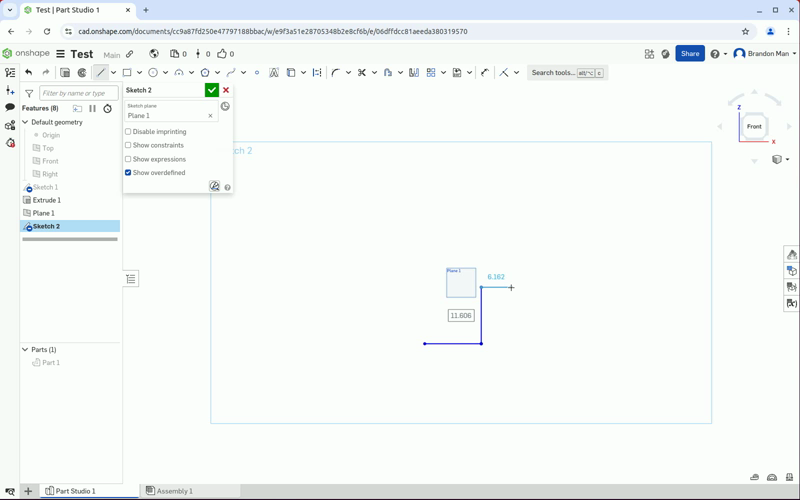
mouse_move(424, 287)
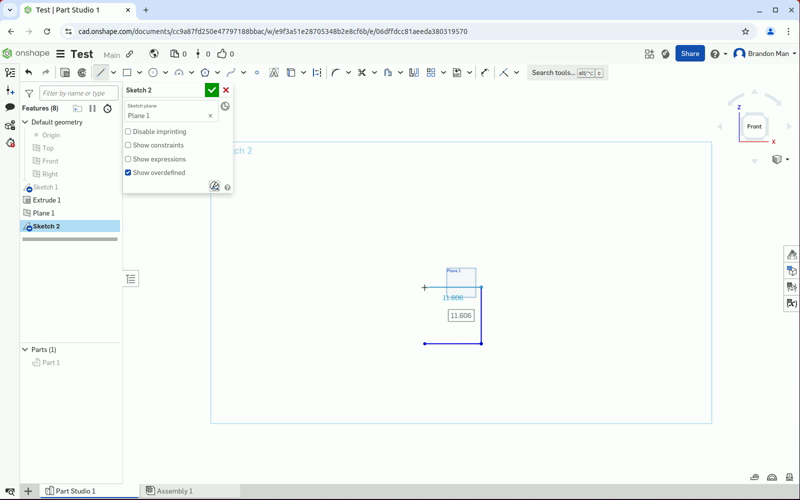
click(424, 287)
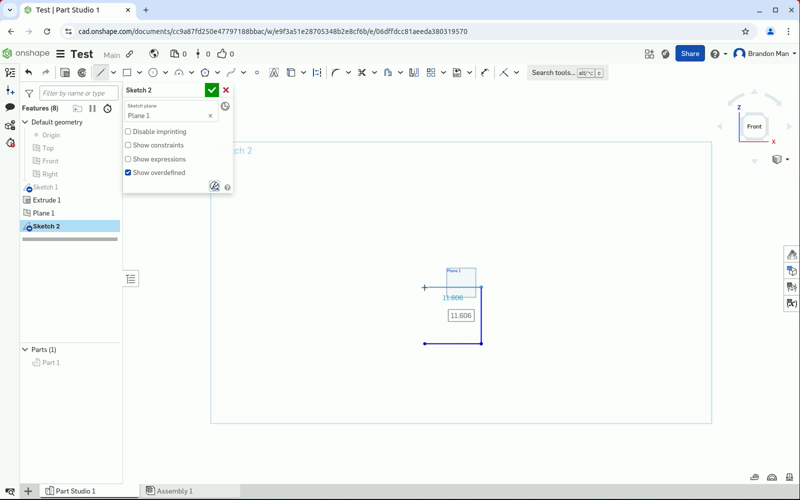
key_up(shift)
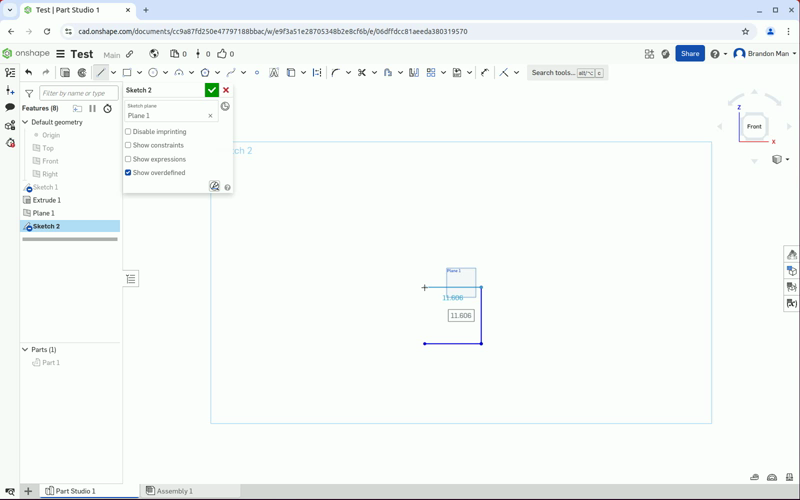
mouse_move(454, 287)
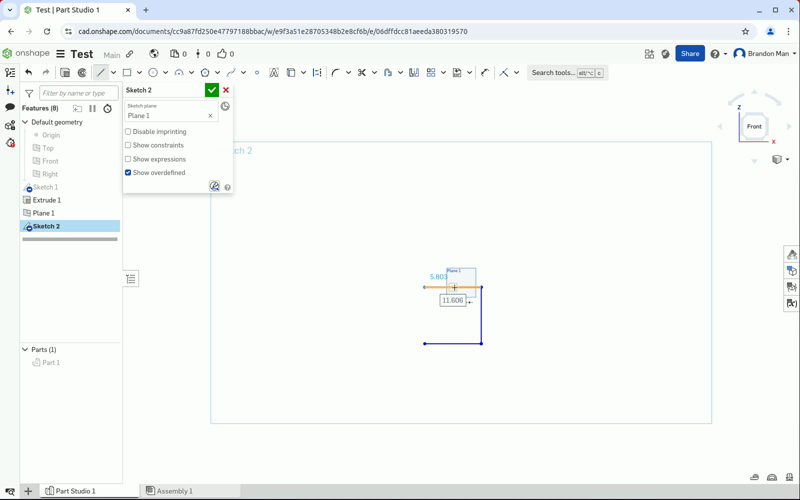
key_down(shift)
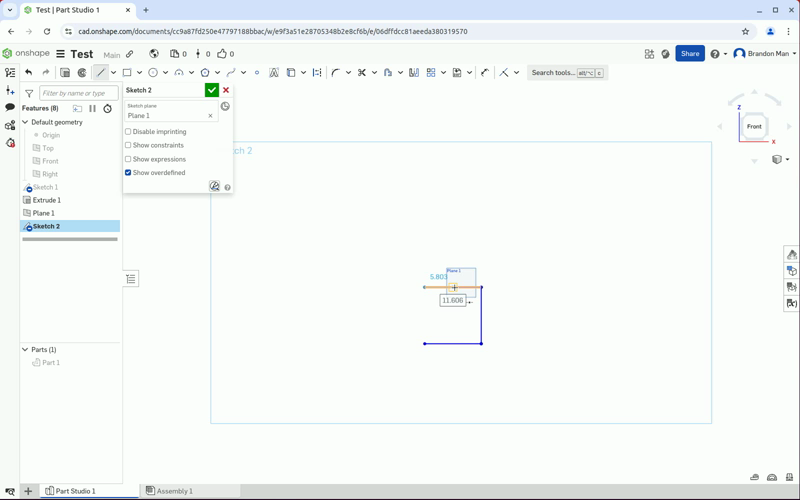
mouse_move(424, 343)
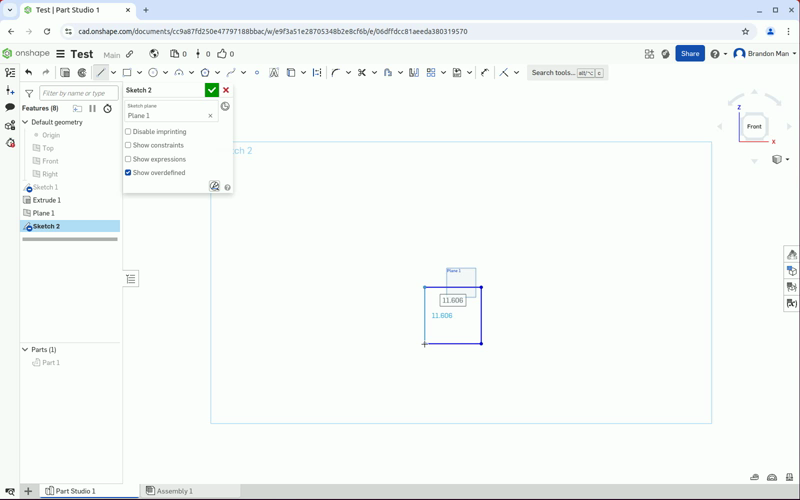
key_up(shift)
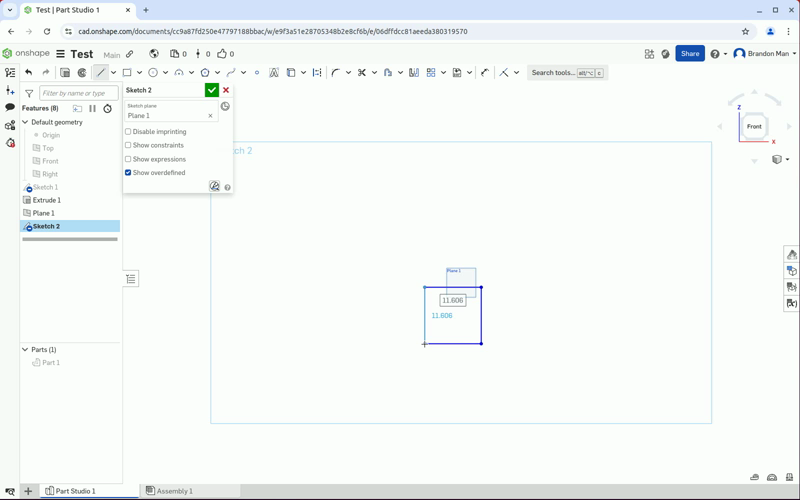
click(424, 343)
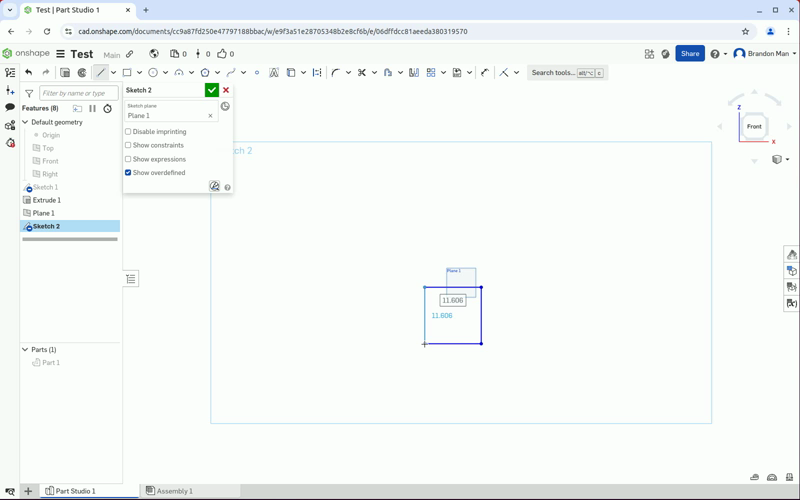
key(esc)
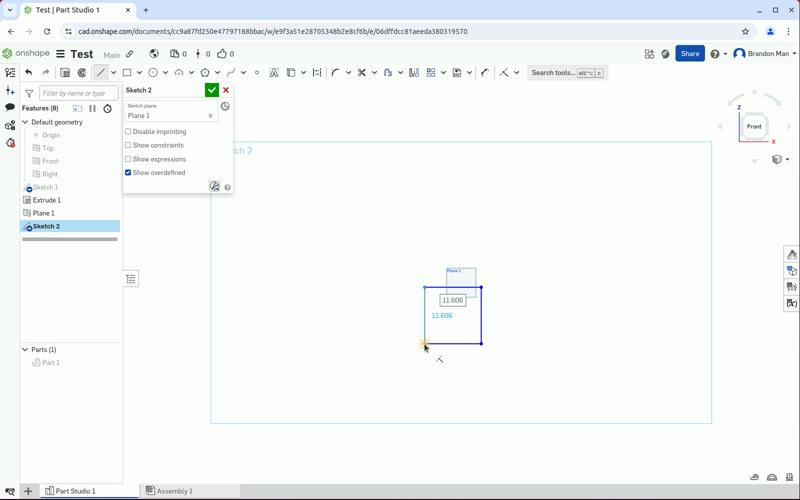
mouse_move(452, 294)
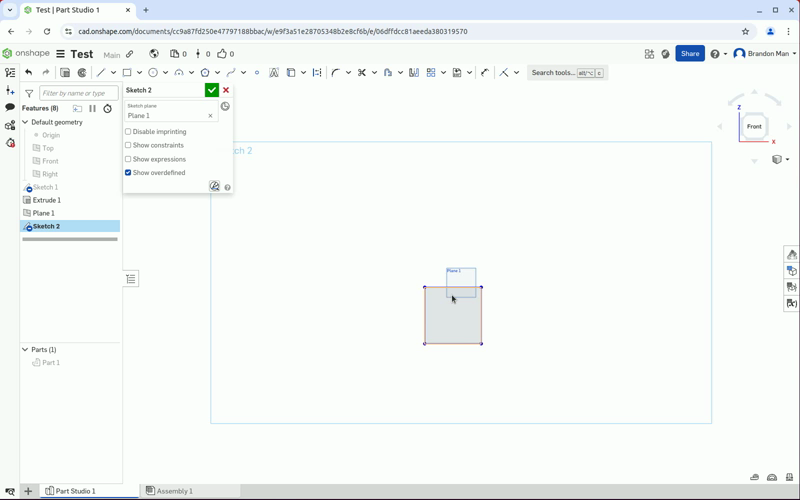
click(452, 294)
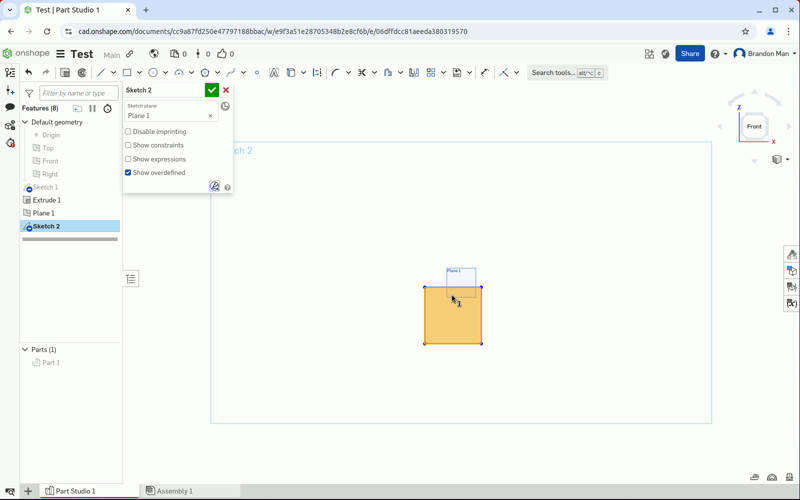
mouse_move(73, 352)
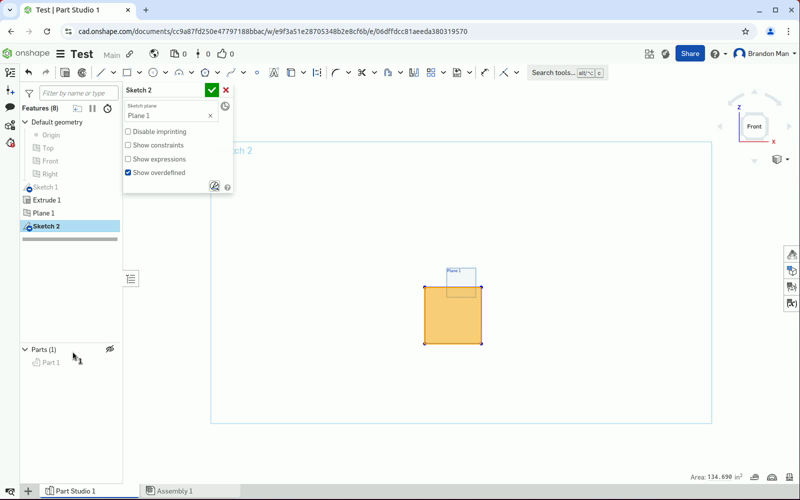
key(shift+y)
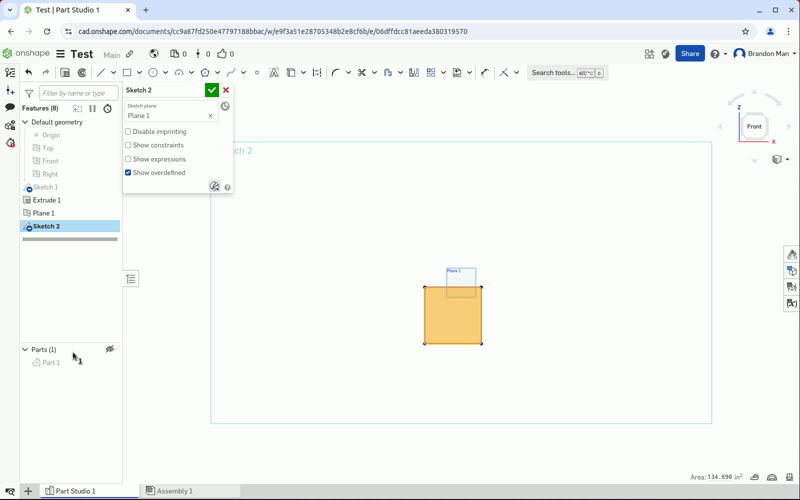
key(shift+e)
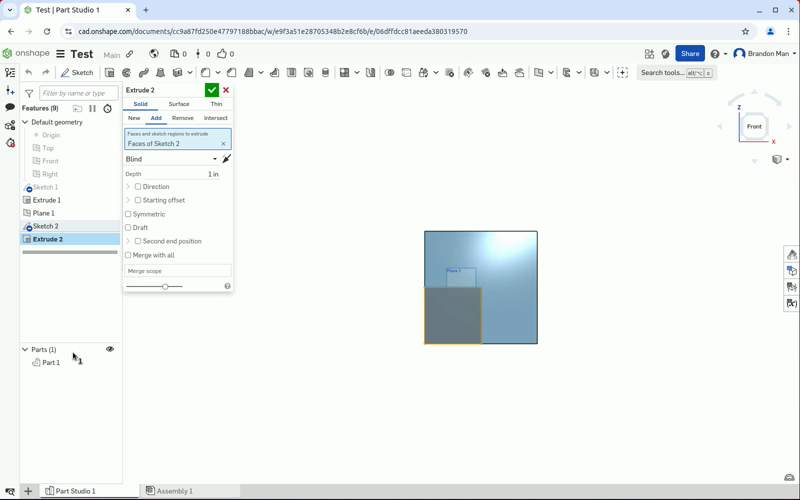
mouse_move(143, 106)
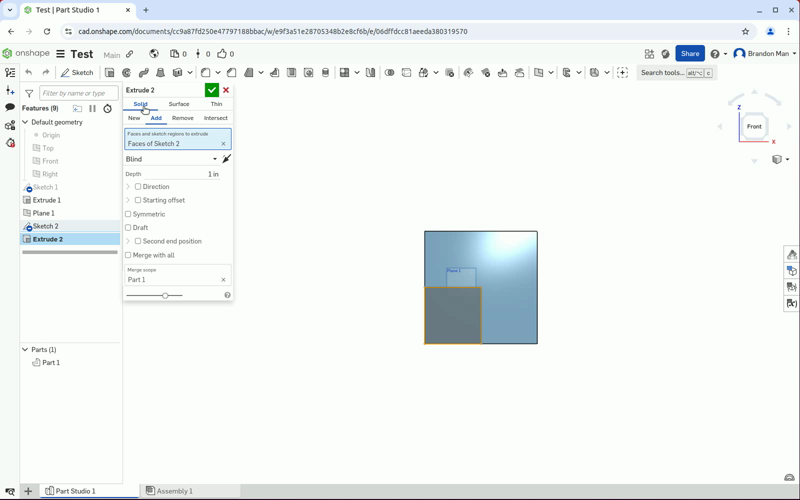
click(143, 106)
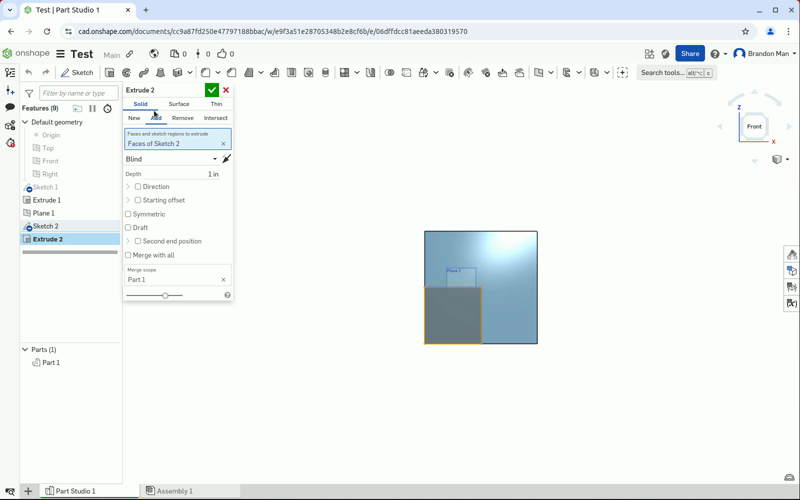
mouse_move(186, 120)
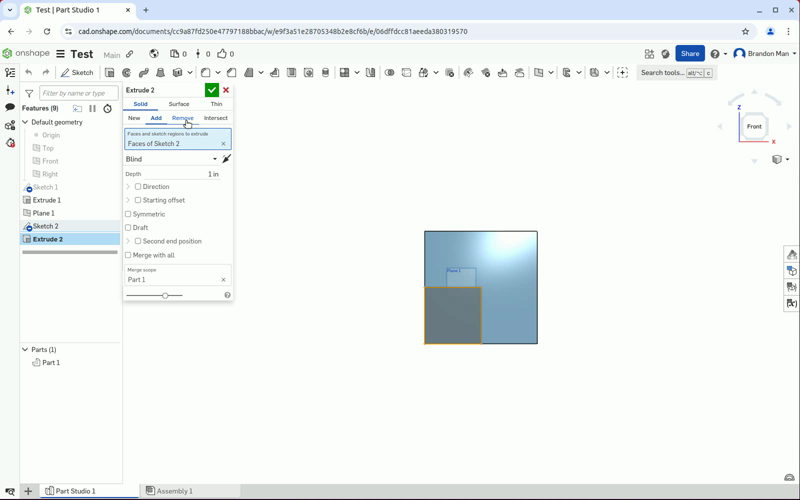
click(186, 120)
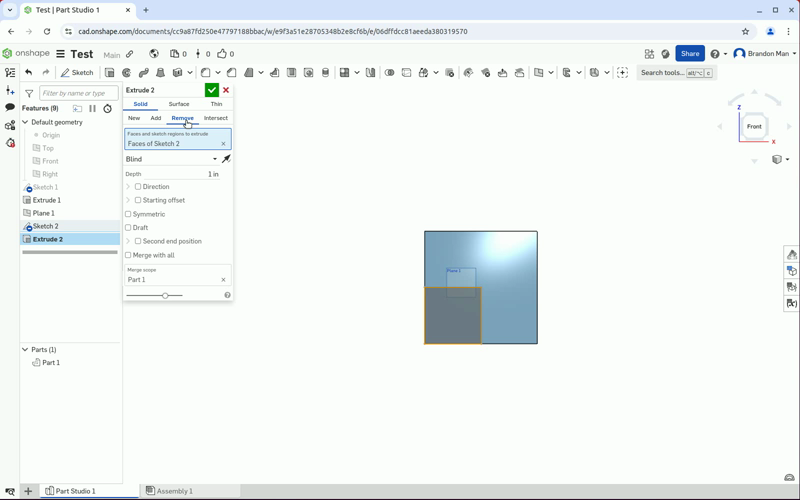
key(tab, 4)
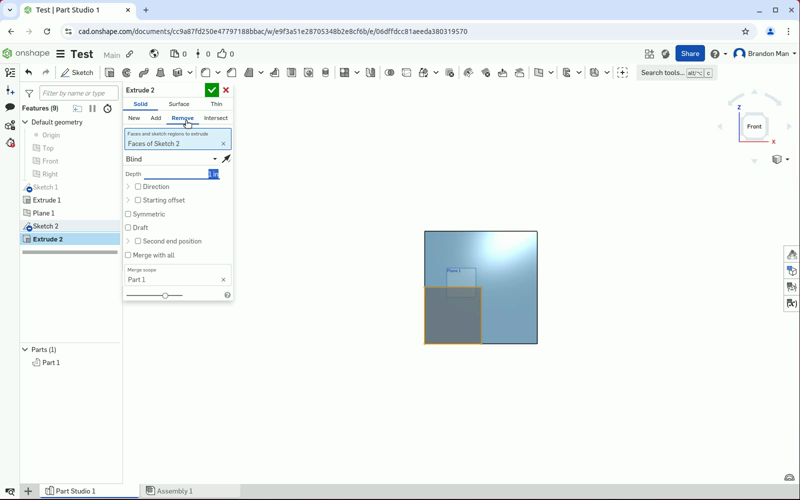
text(11.554)
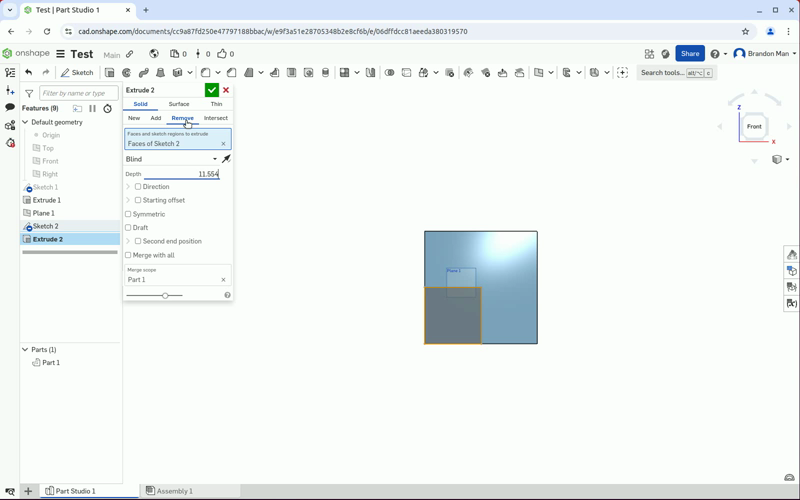
key(tab, 6)
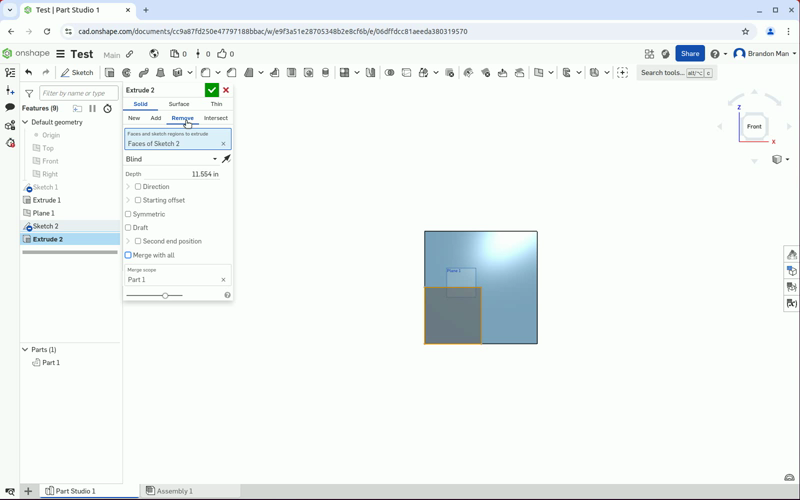
key(space)
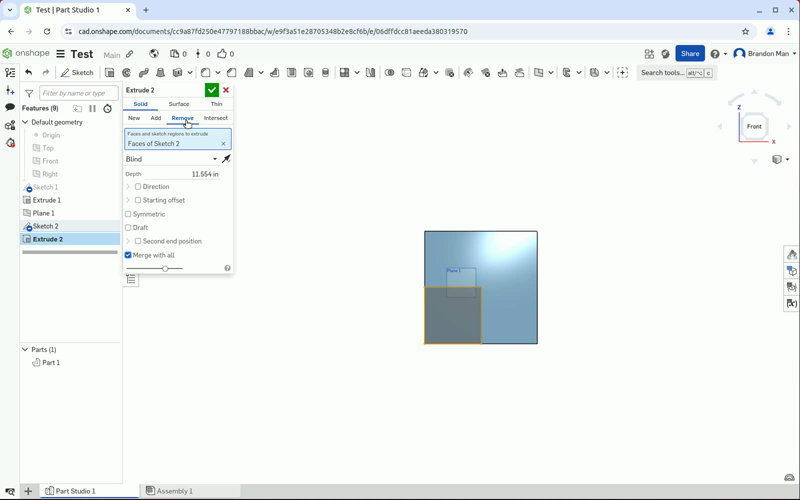
key(enter)
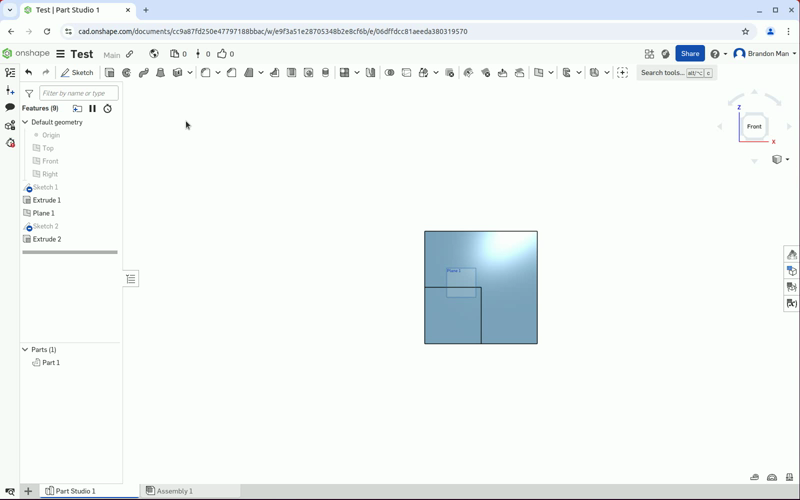
key(shift+h)
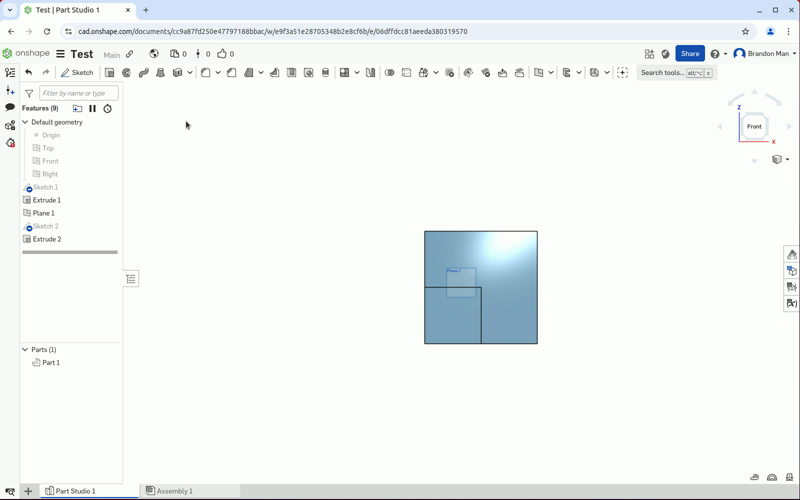
key(shift+h)
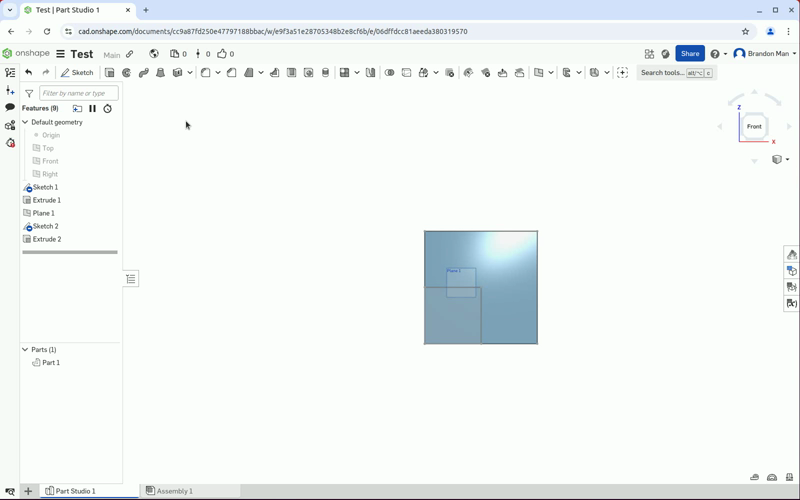
key(shift+7)
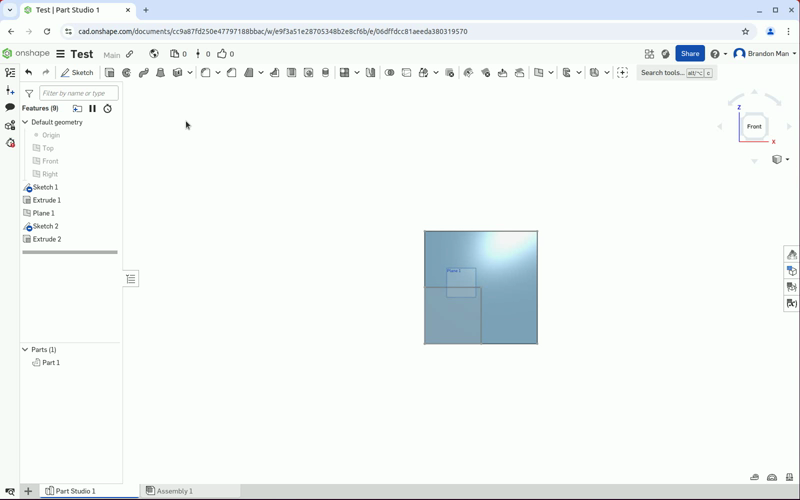
key(left, 2)
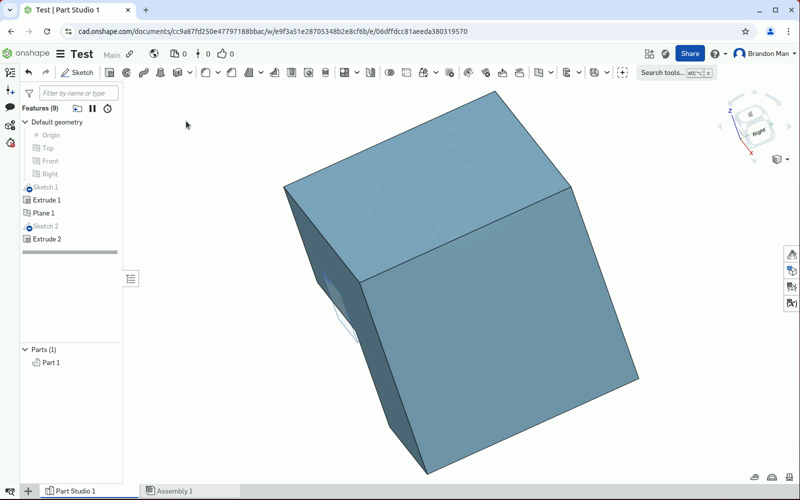
key(down, 2)
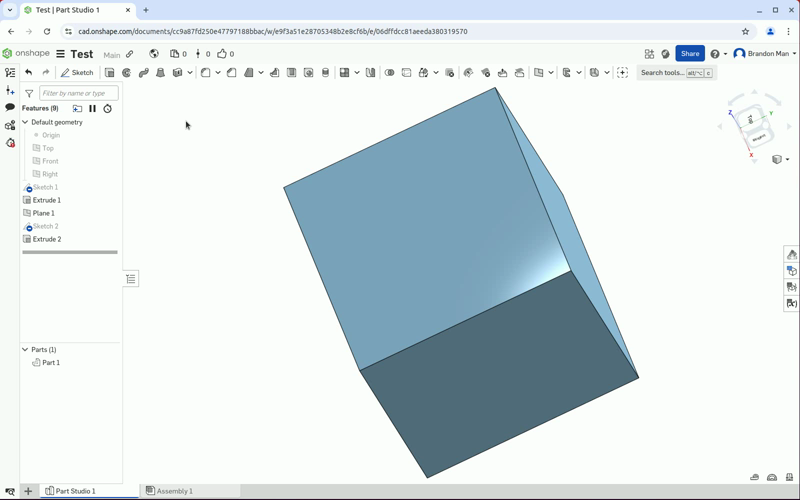
key(up, 2)
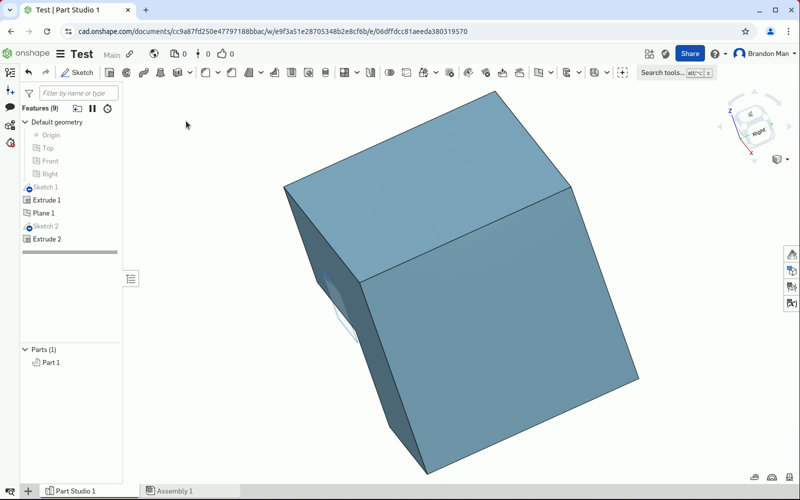
key(right, 2)
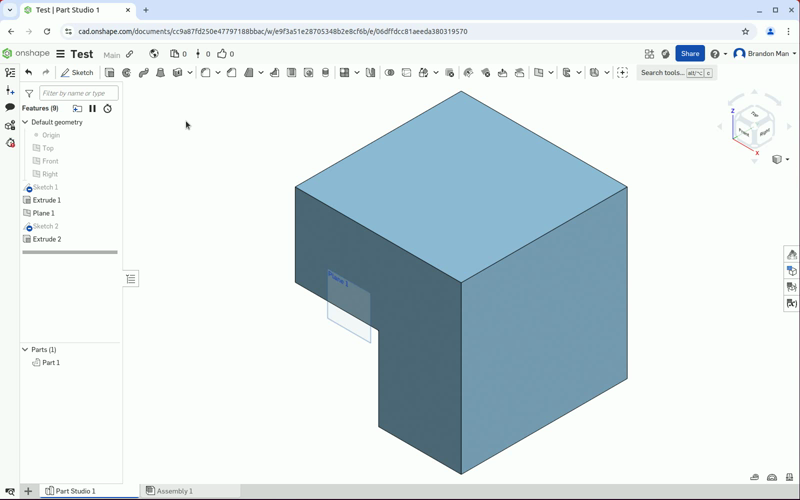
mouse_move(73, 189)
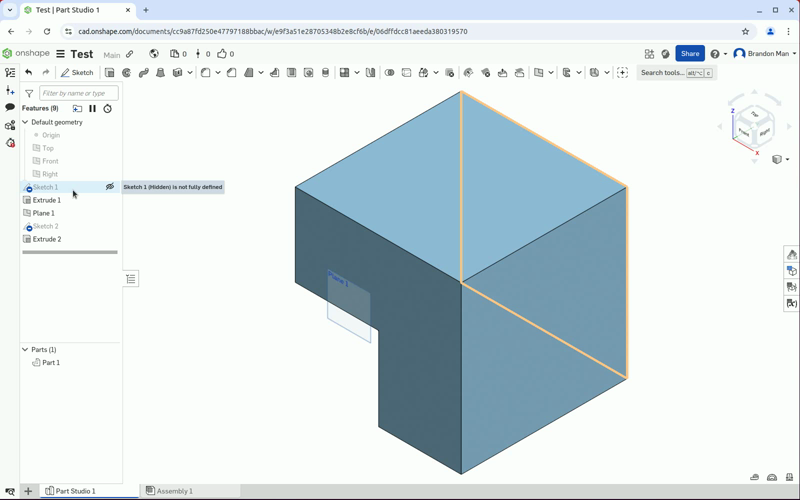
click(73, 189)